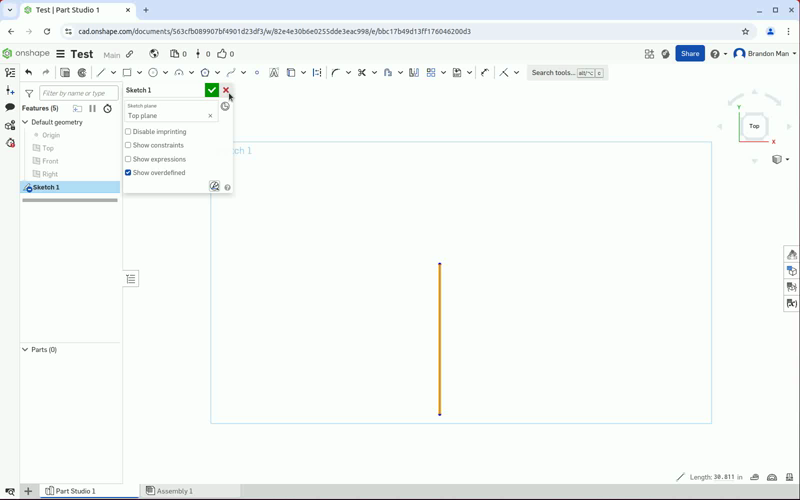
key(shift+h)
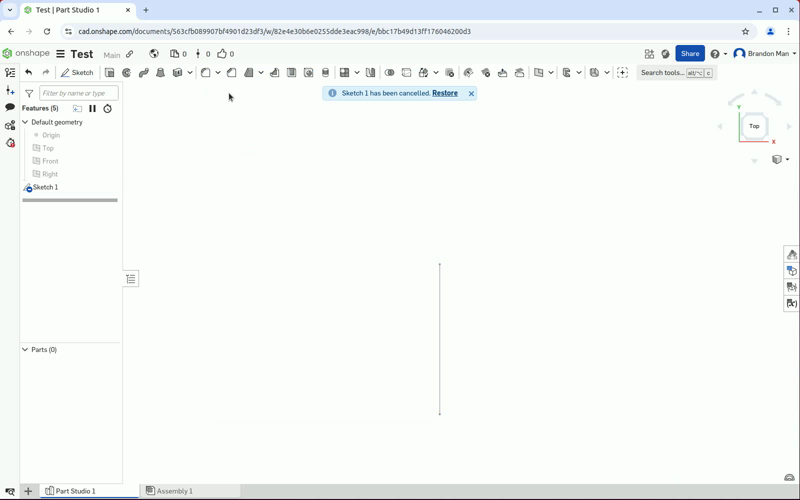
key(shift+s)
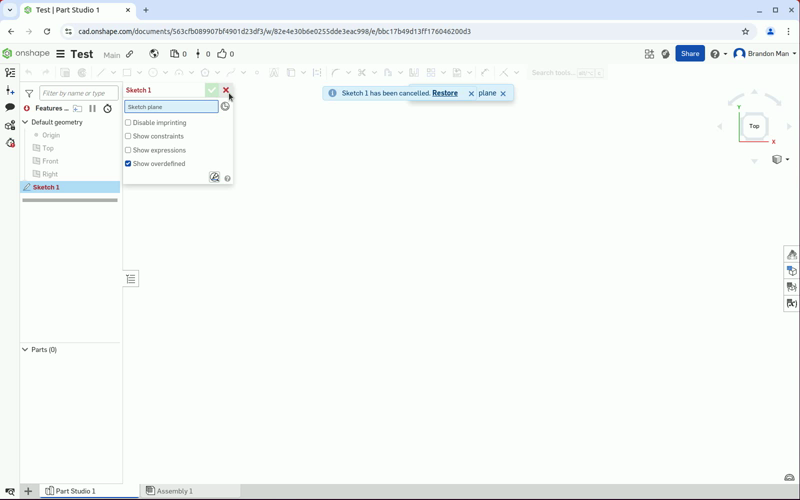
mouse_move(73, 150)
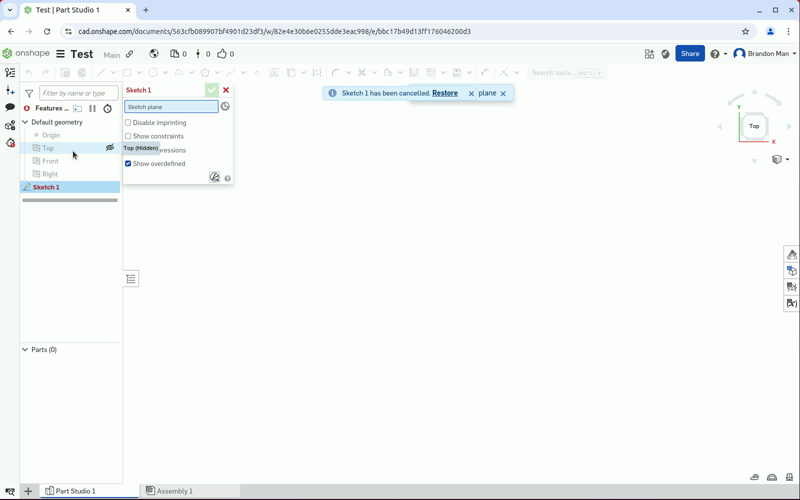
click(73, 150)
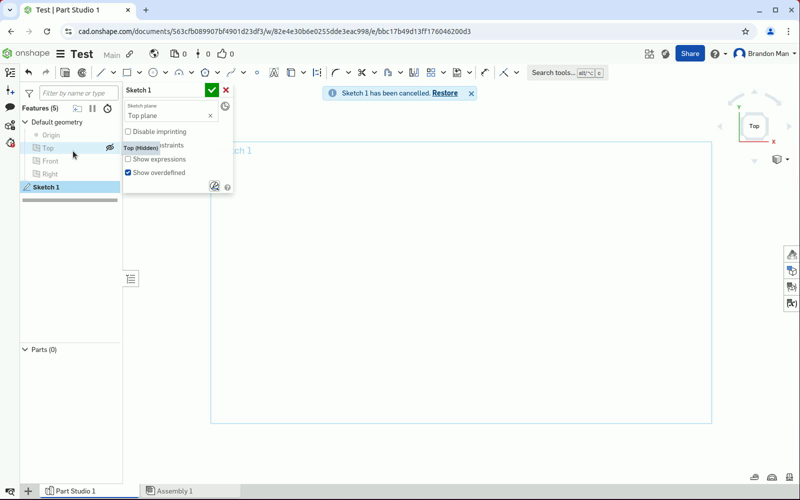
mouse_move(73, 352)
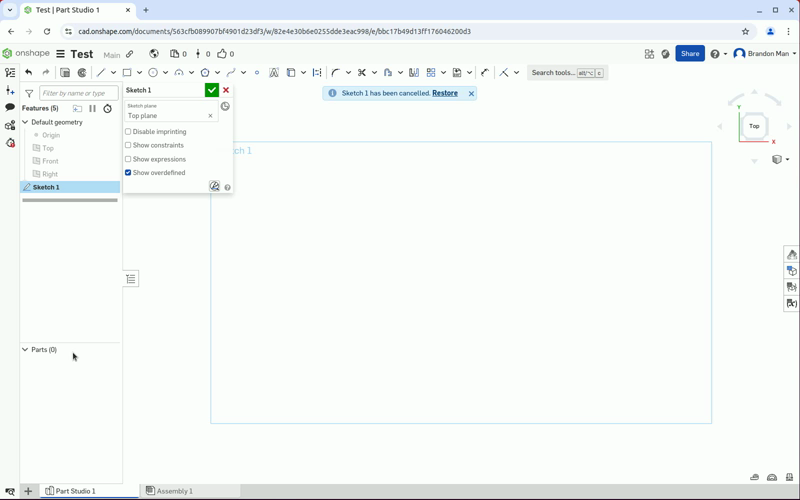
key(y)
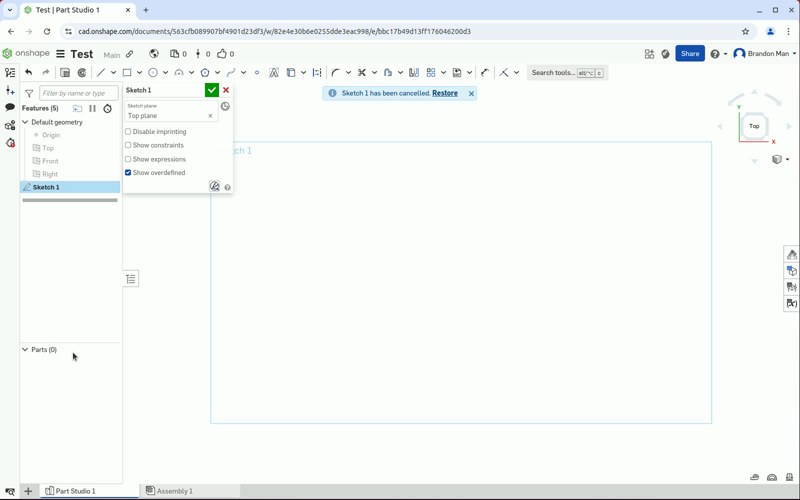
key(l)
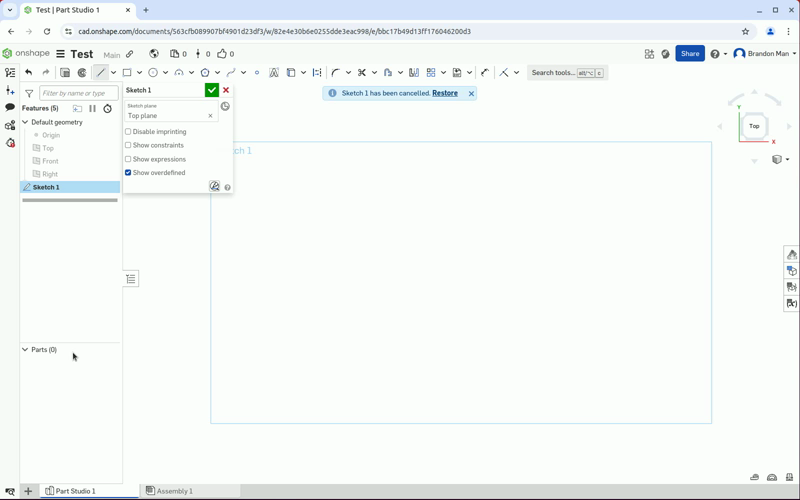
key_down(shift)
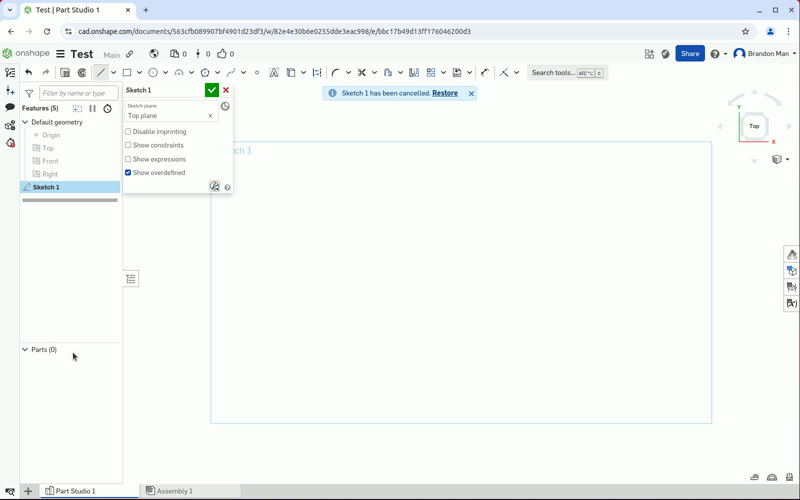
mouse_move(459, 282)
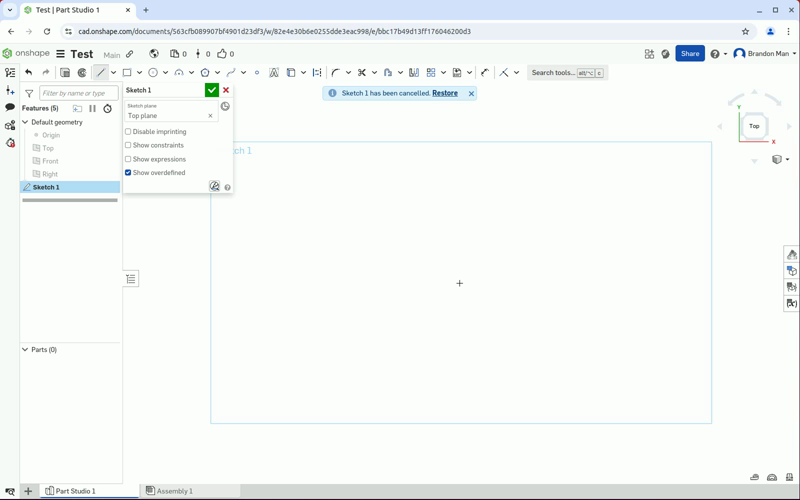
click(459, 282)
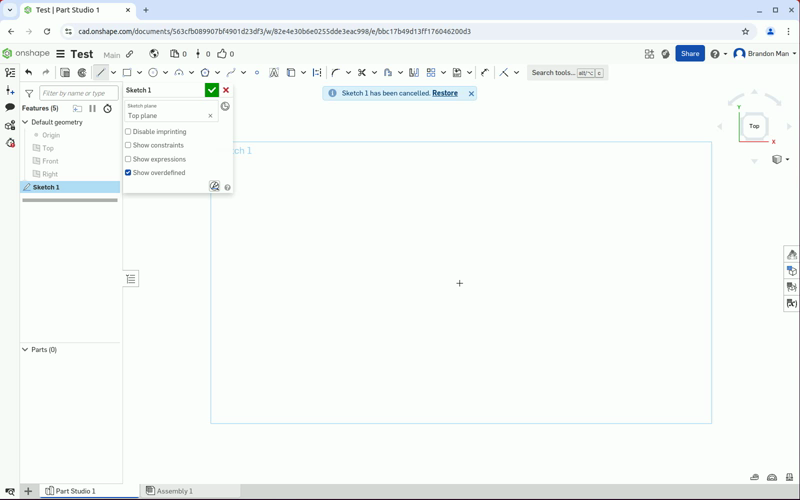
key_up(shift)
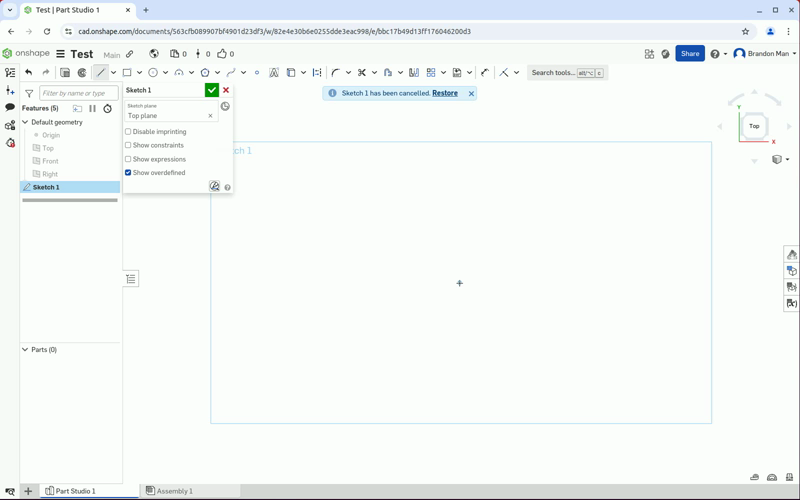
key_down(shift)
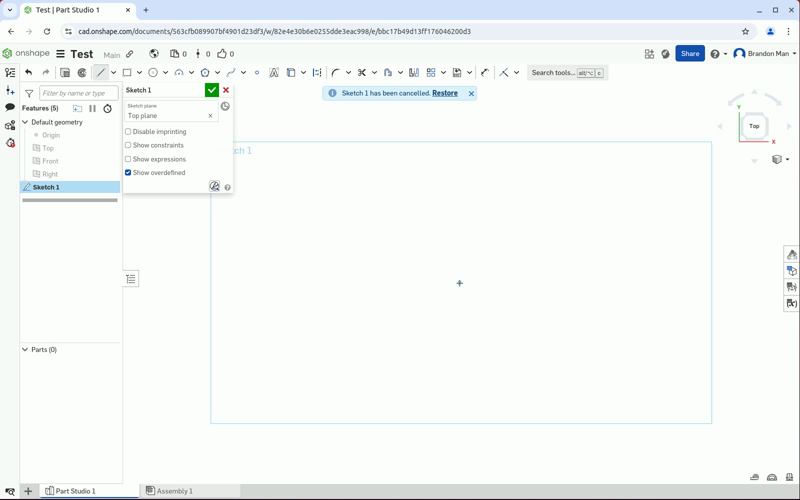
mouse_move(489, 282)
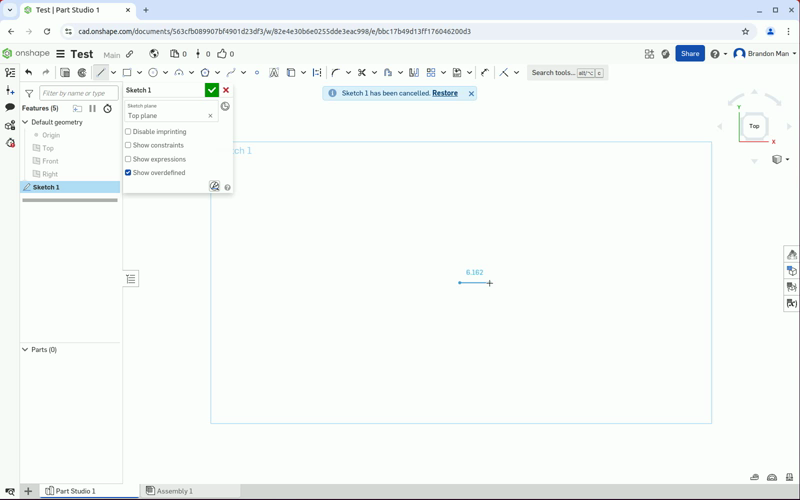
mouse_move(467, 282)
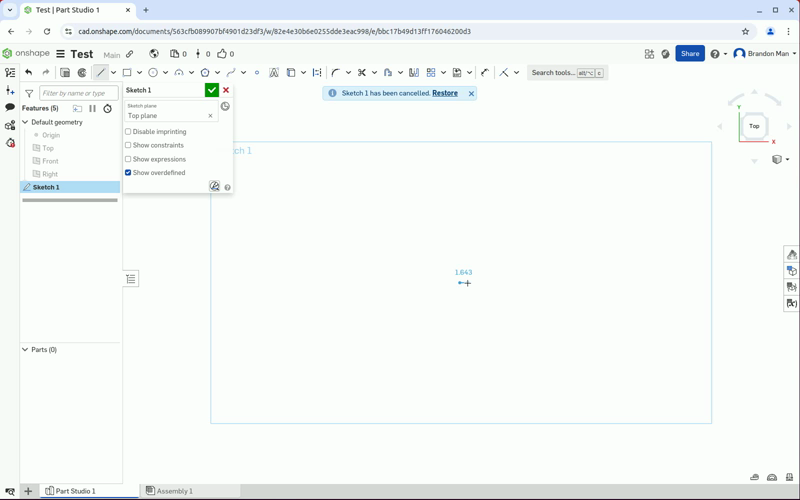
click(467, 282)
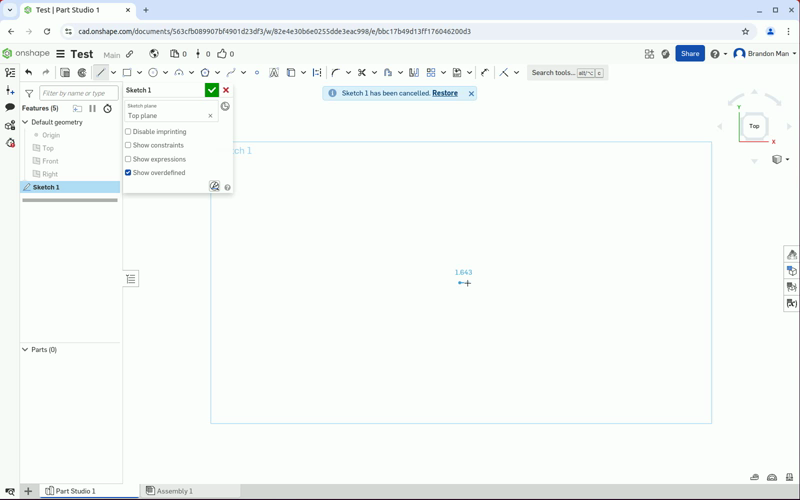
key_up(shift)
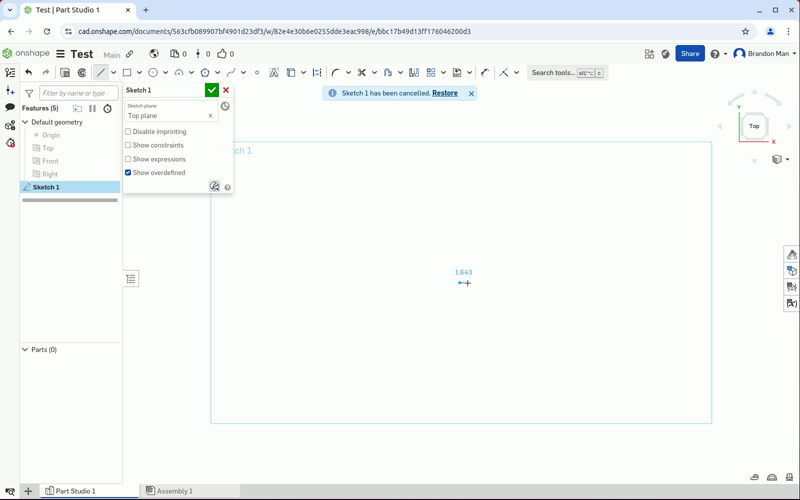
key_down(shift)
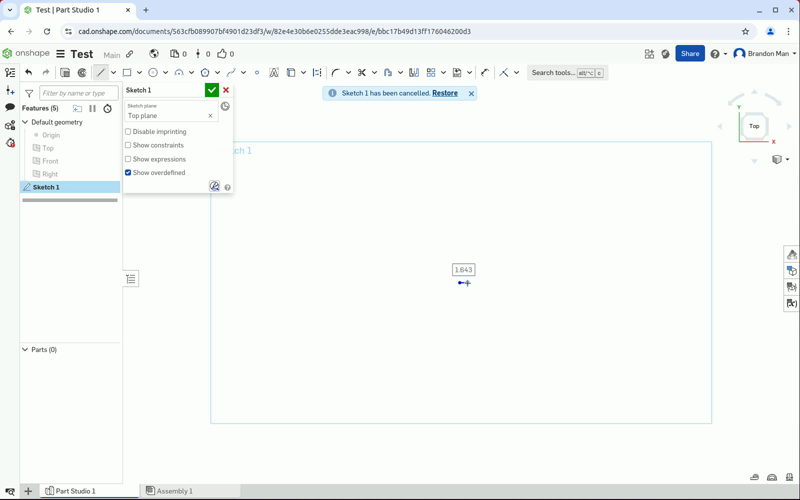
mouse_move(497, 282)
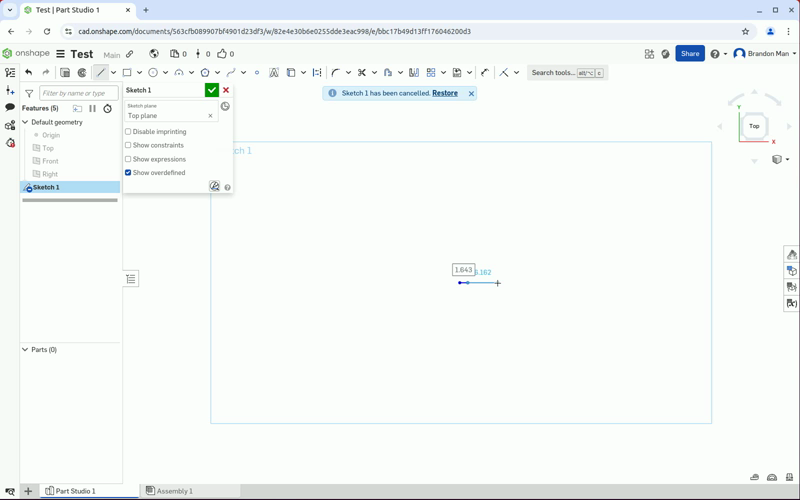
mouse_move(467, 281)
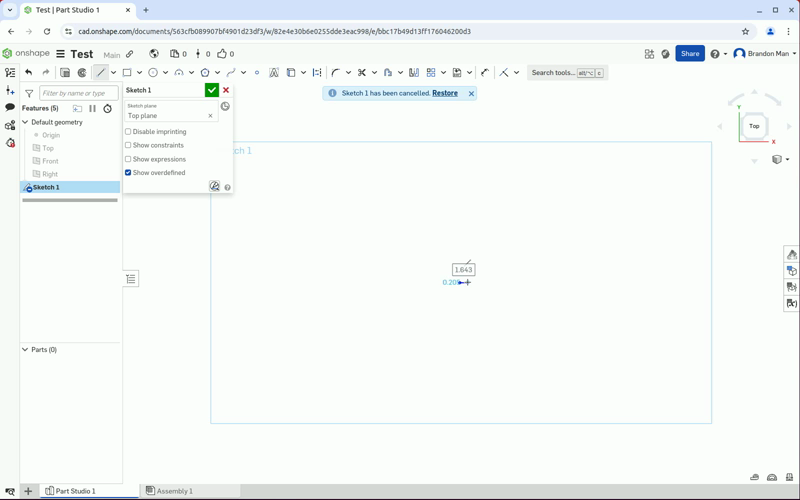
scroll(6)
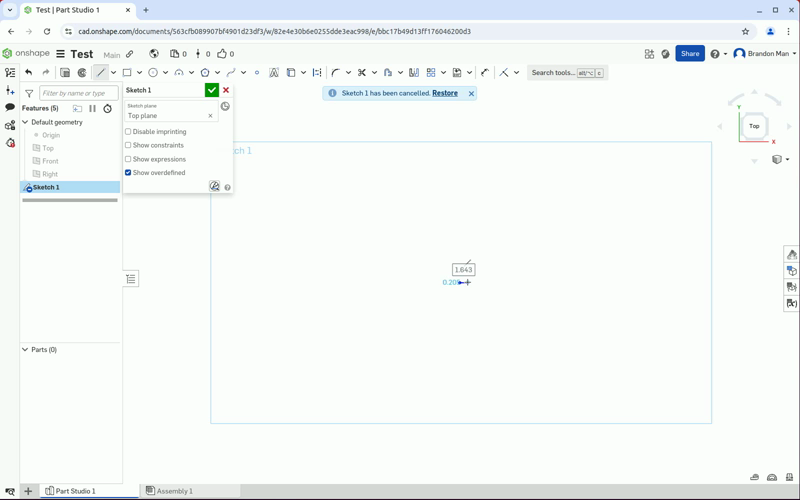
scroll(6)
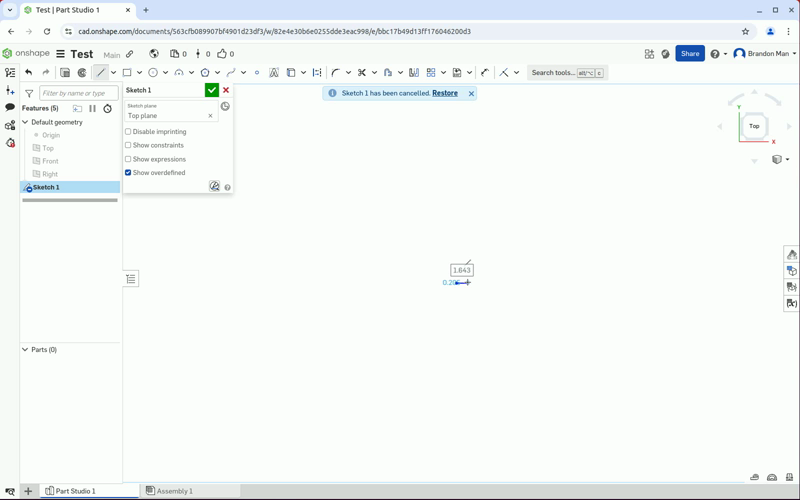
scroll(6)
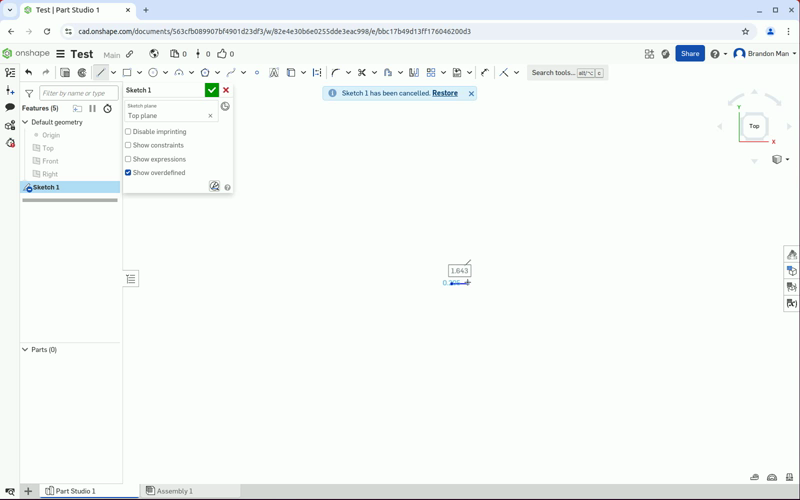
scroll(6)
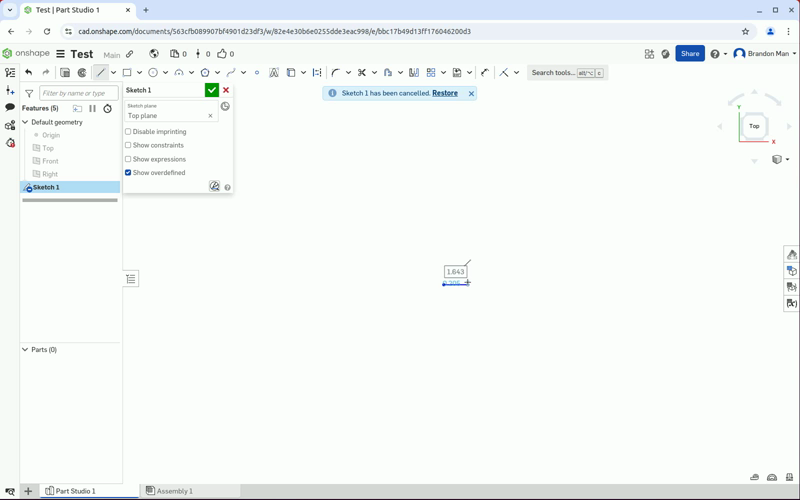
scroll(6)
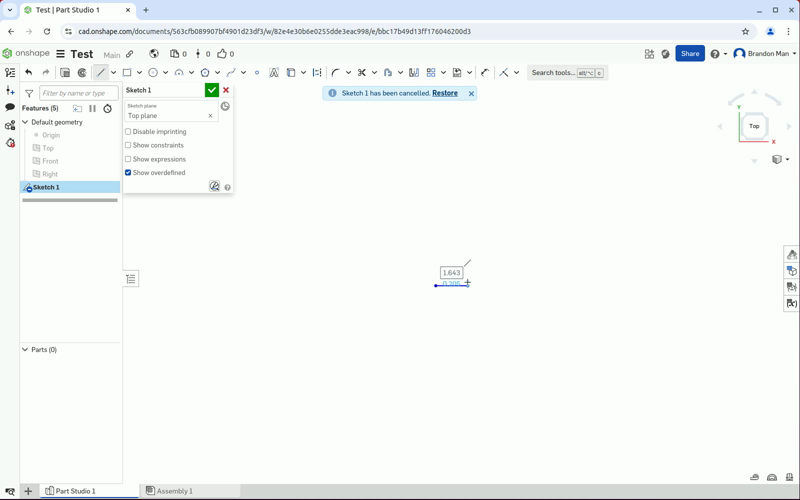
scroll(6)
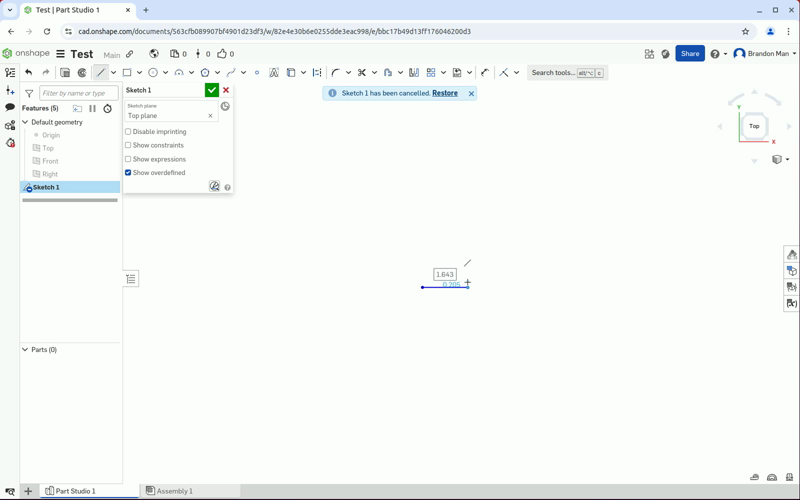
scroll(6)
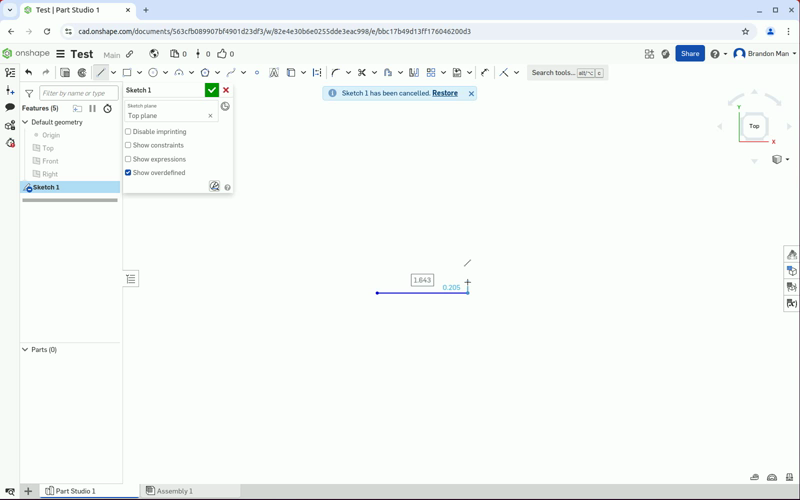
click(467, 281)
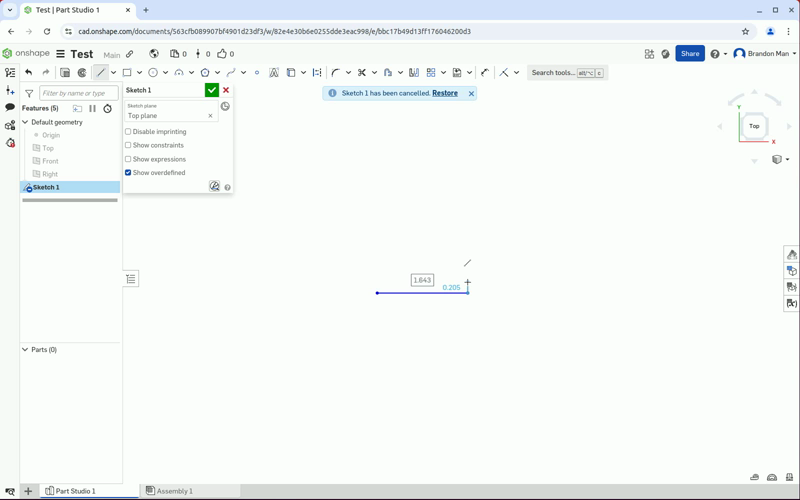
scroll(-6)
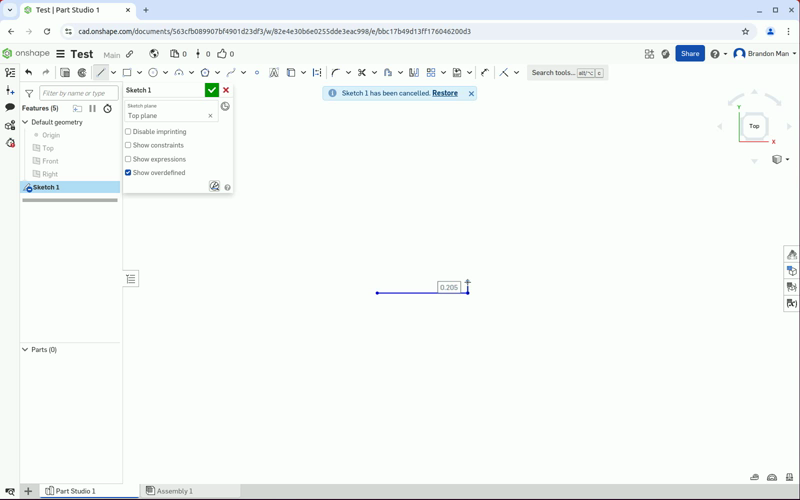
scroll(-6)
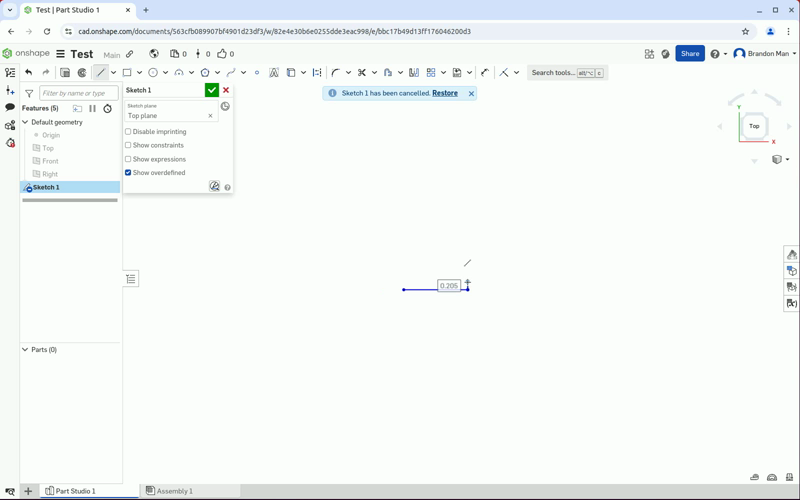
scroll(-6)
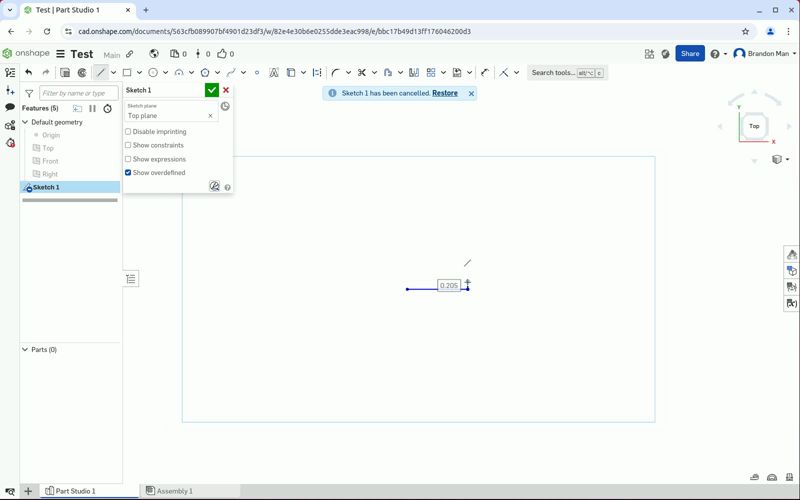
scroll(-6)
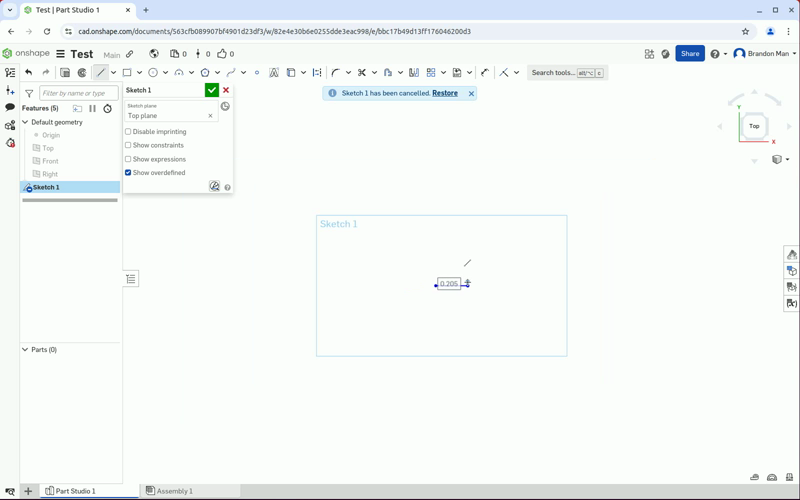
scroll(-6)
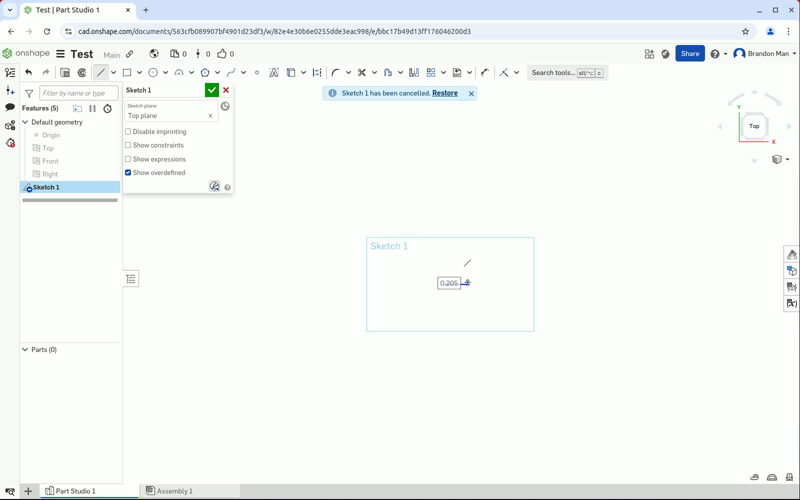
scroll(-6)
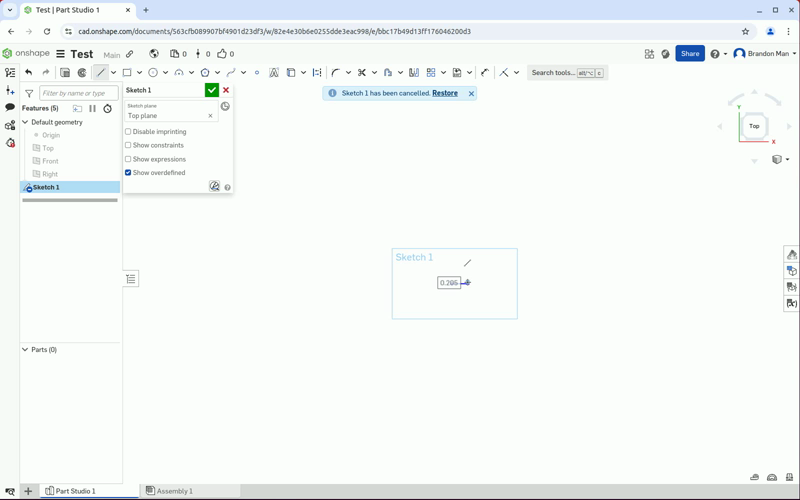
scroll(-6)
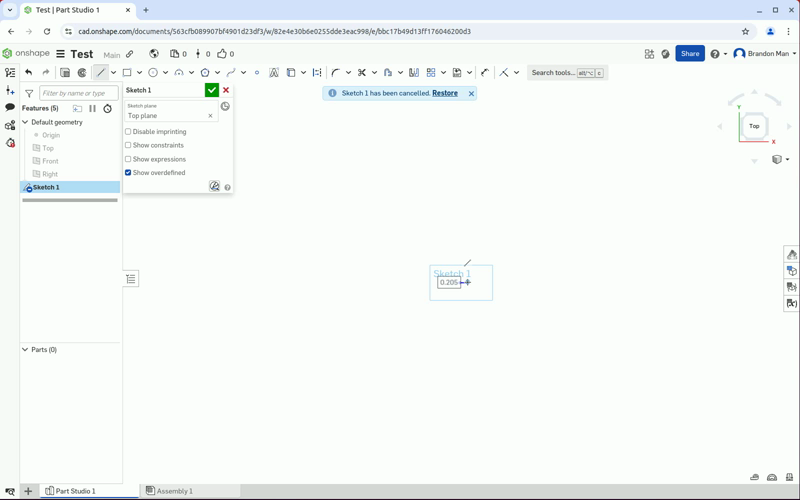
key_up(shift)
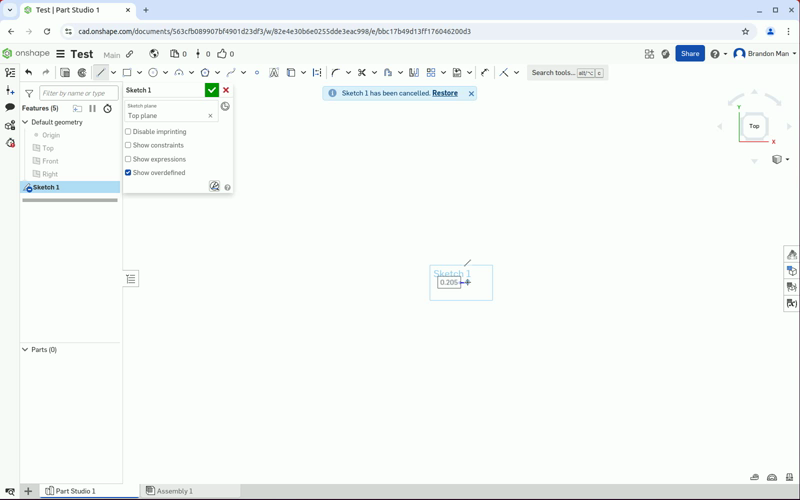
key_down(shift)
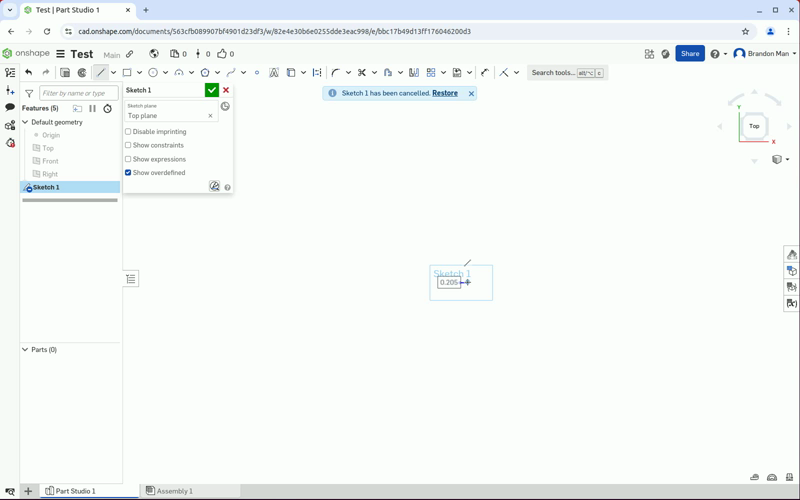
mouse_move(497, 281)
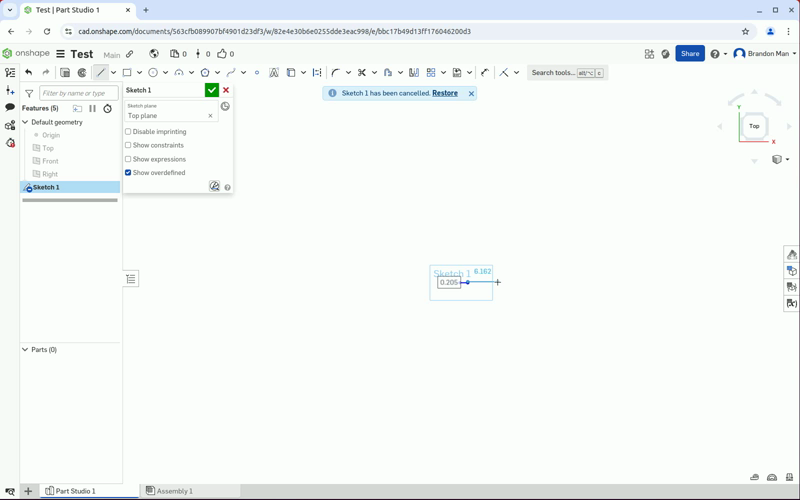
mouse_move(459, 281)
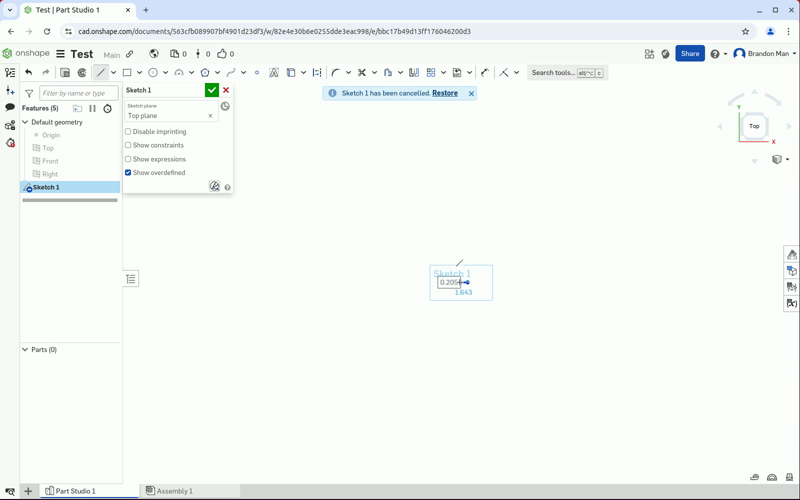
scroll(6)
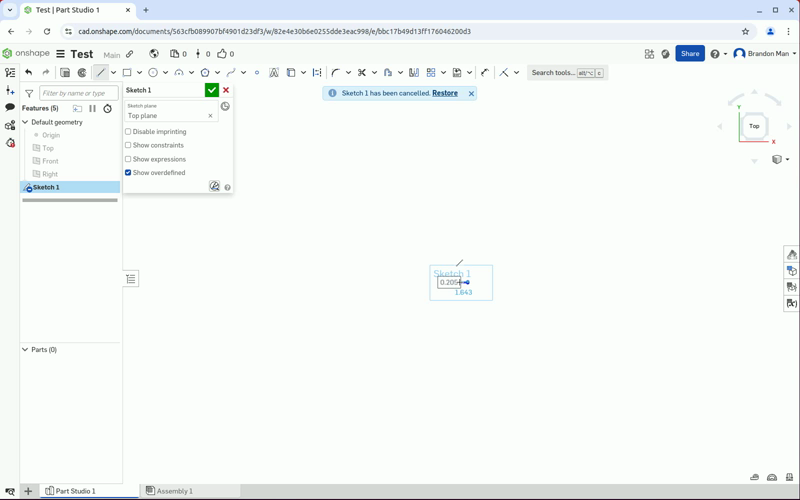
scroll(6)
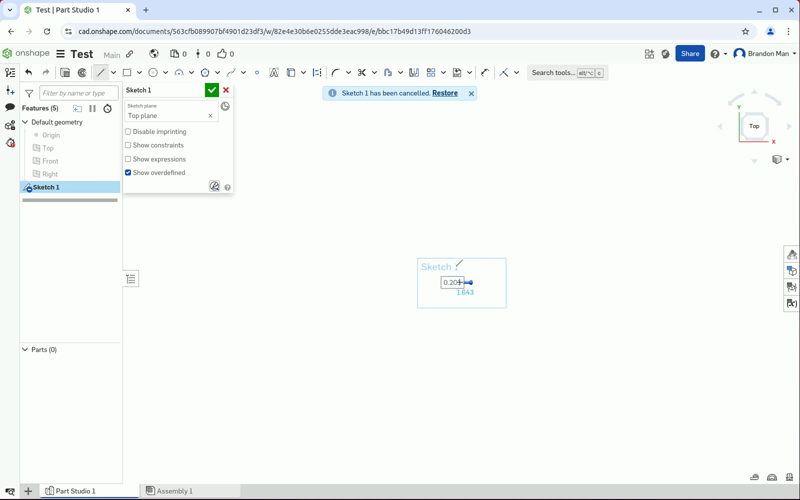
scroll(6)
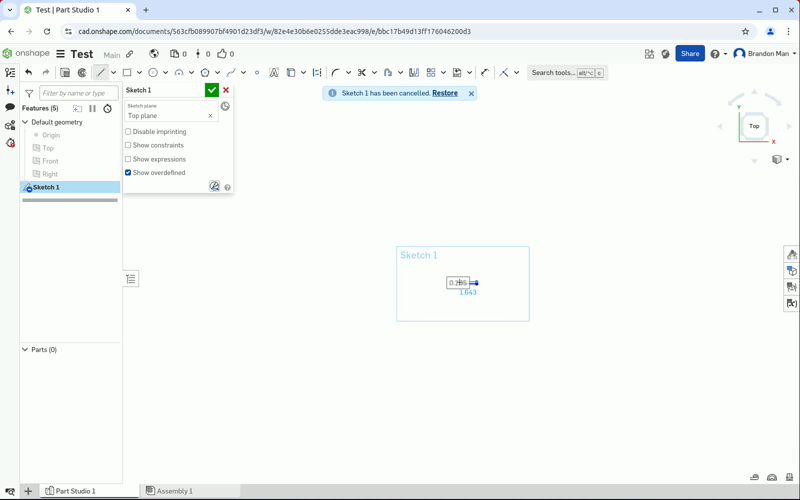
scroll(6)
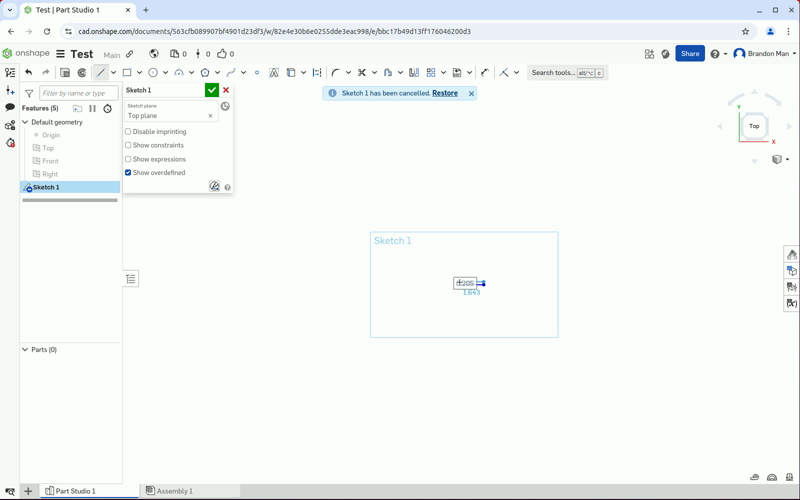
scroll(6)
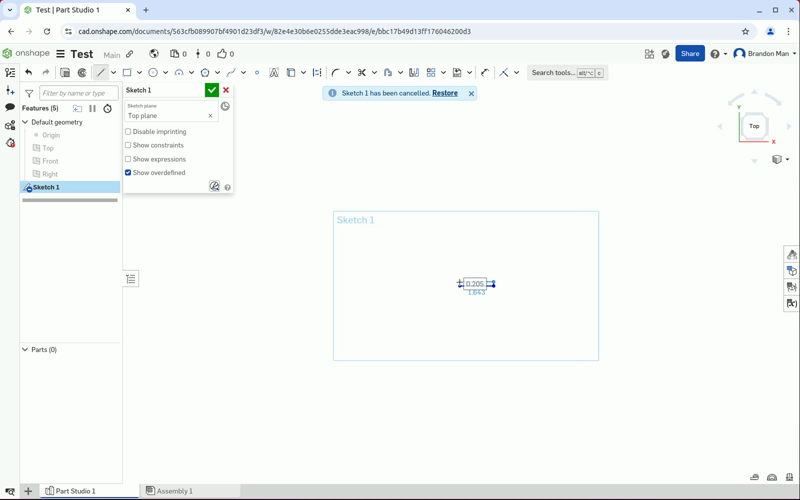
scroll(6)
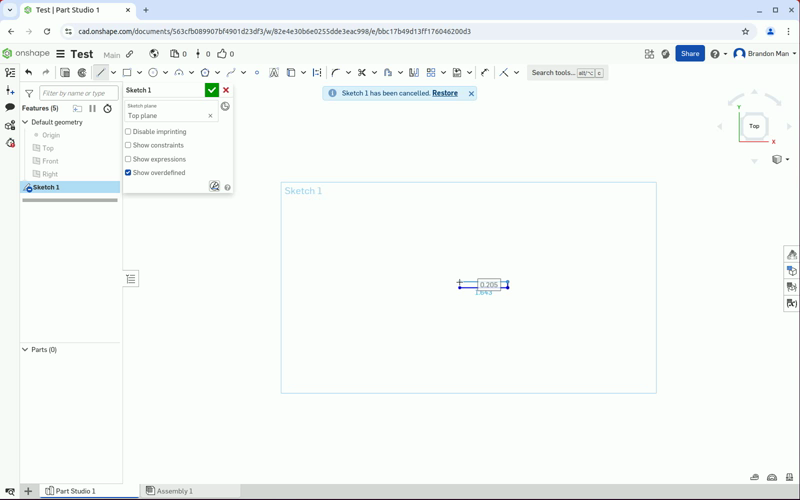
scroll(6)
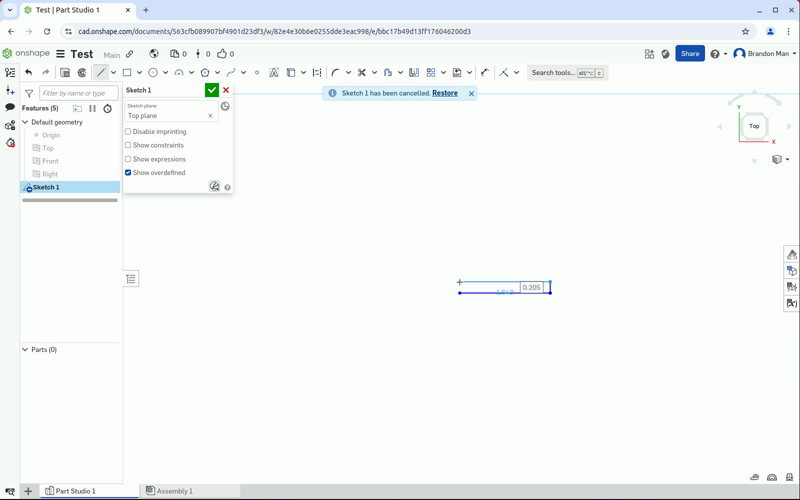
click(459, 281)
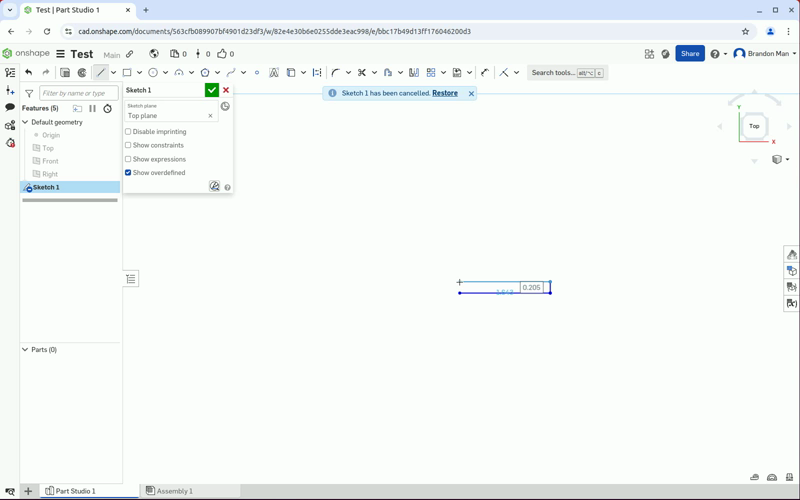
scroll(-6)
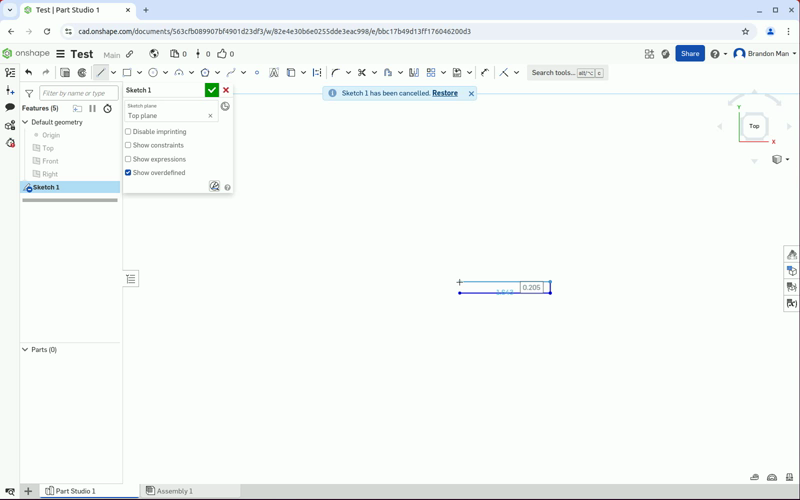
scroll(-6)
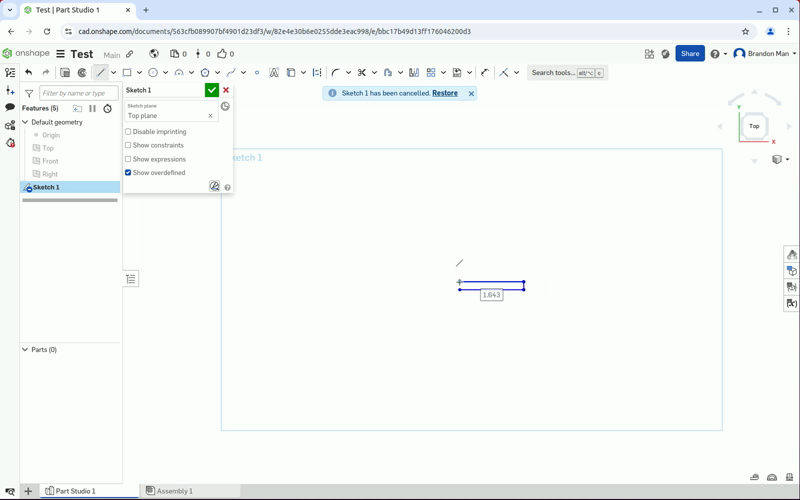
scroll(-6)
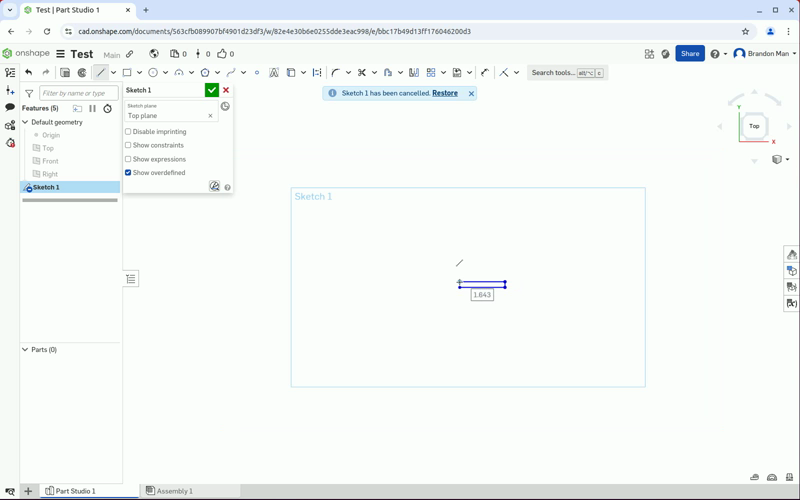
scroll(-6)
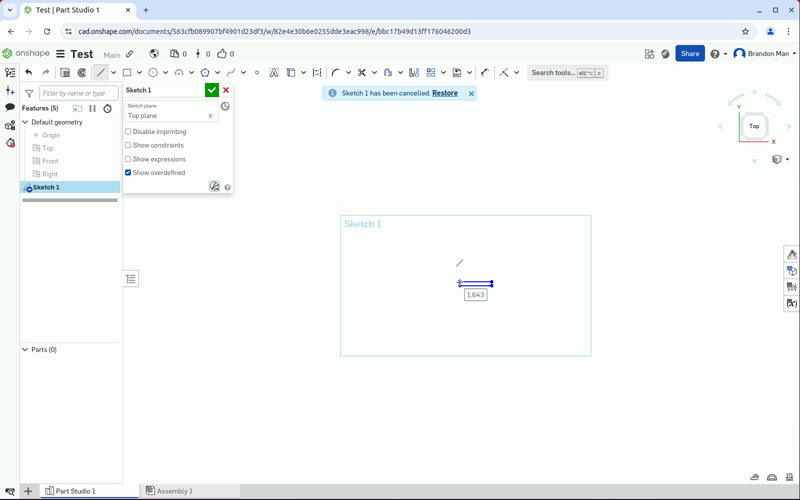
scroll(-6)
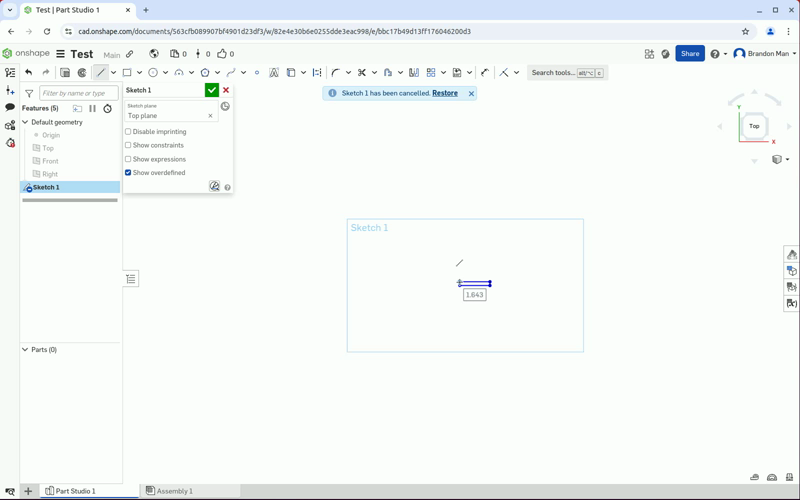
scroll(-6)
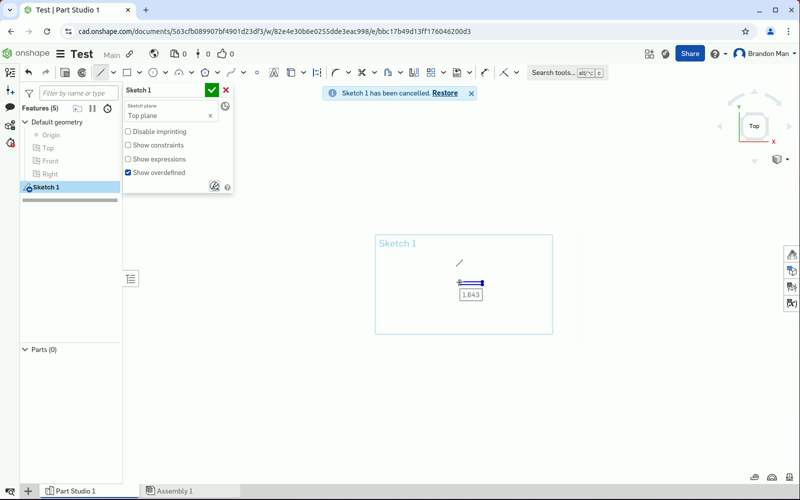
scroll(-6)
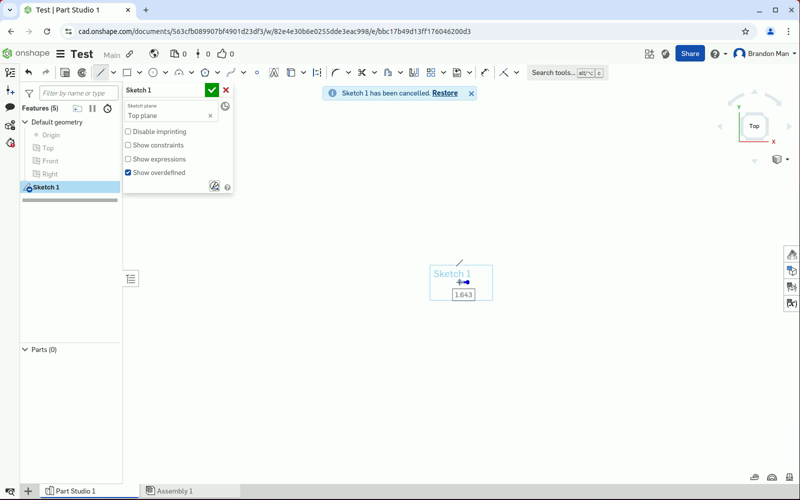
key_up(shift)
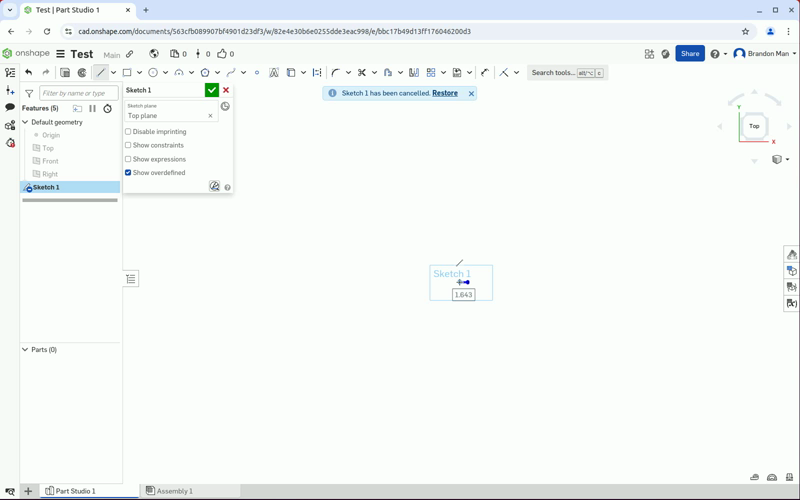
mouse_move(489, 281)
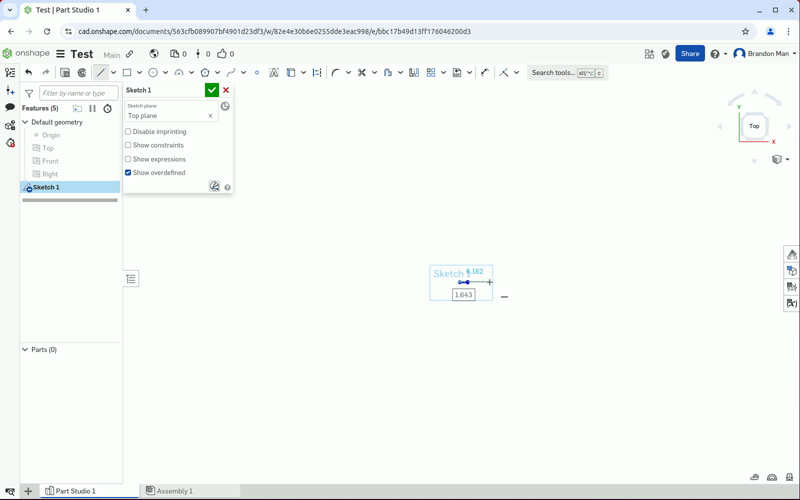
key_down(shift)
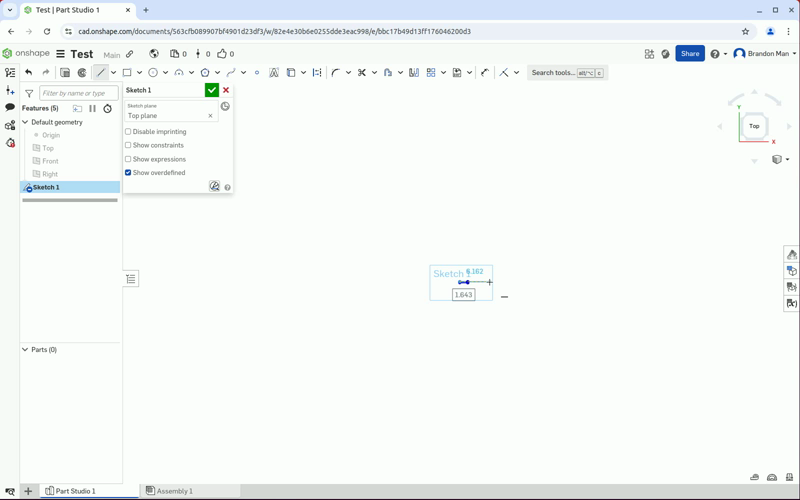
mouse_move(459, 282)
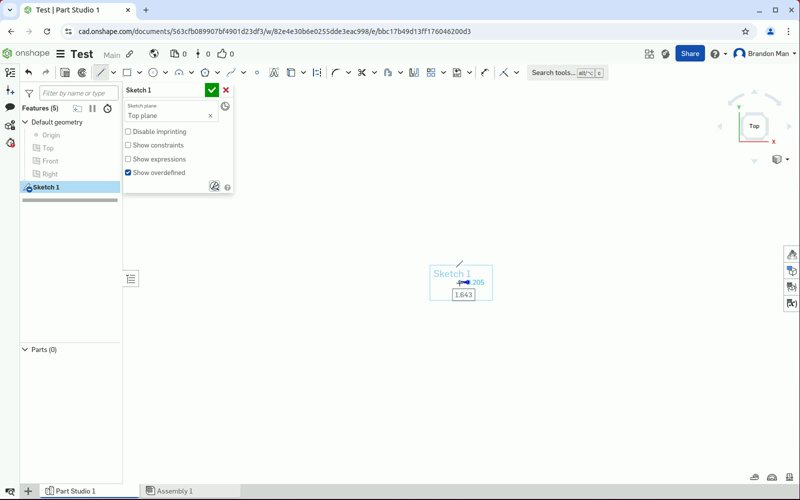
scroll(6)
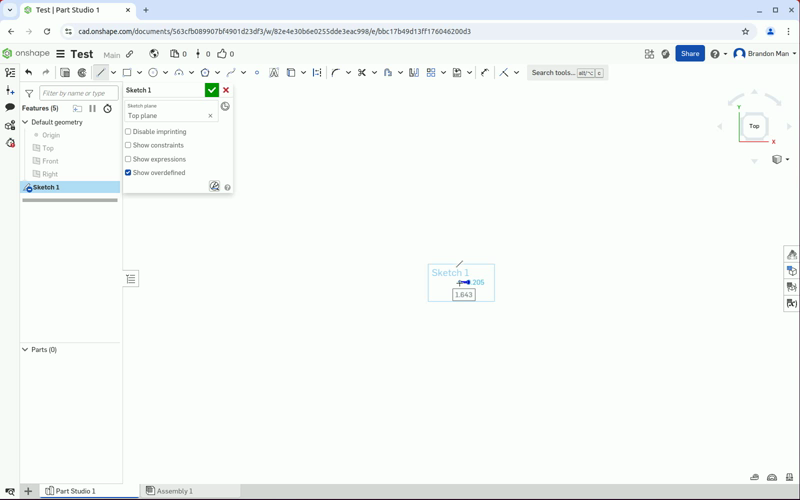
scroll(6)
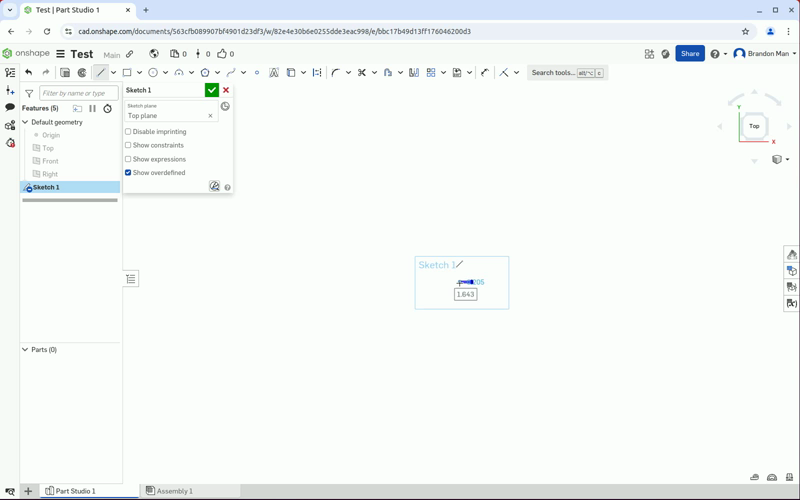
scroll(6)
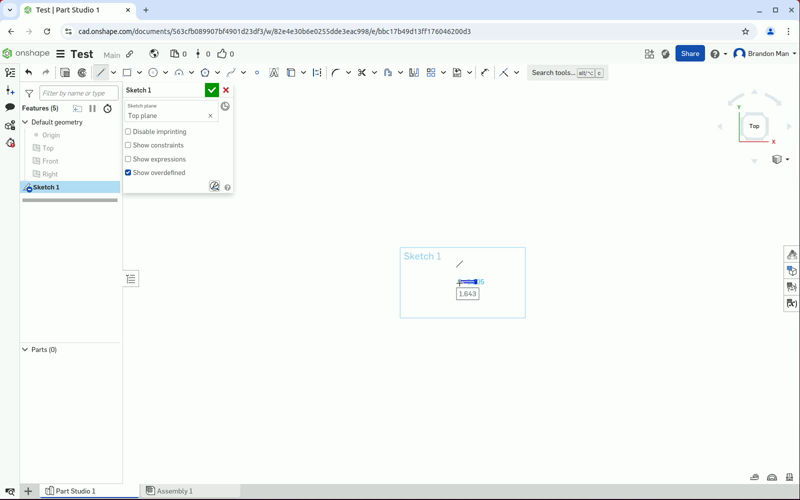
scroll(6)
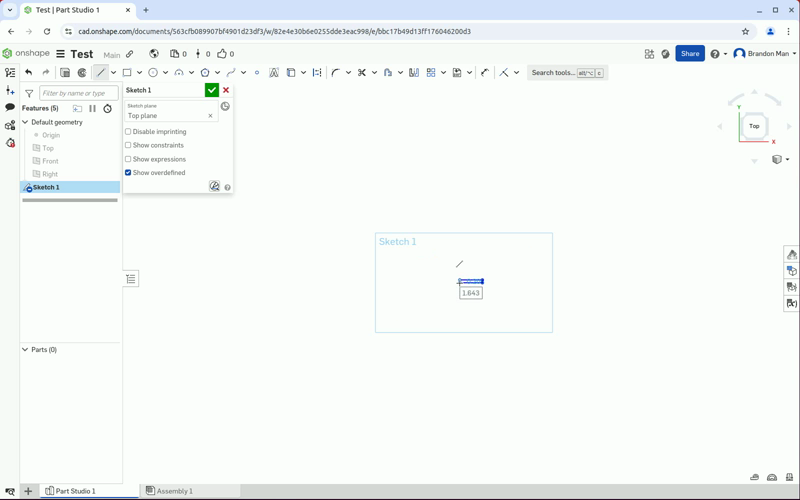
scroll(6)
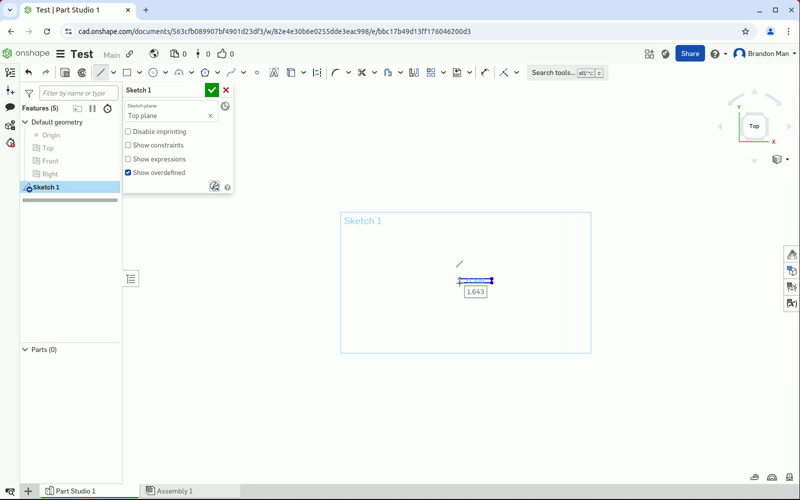
scroll(6)
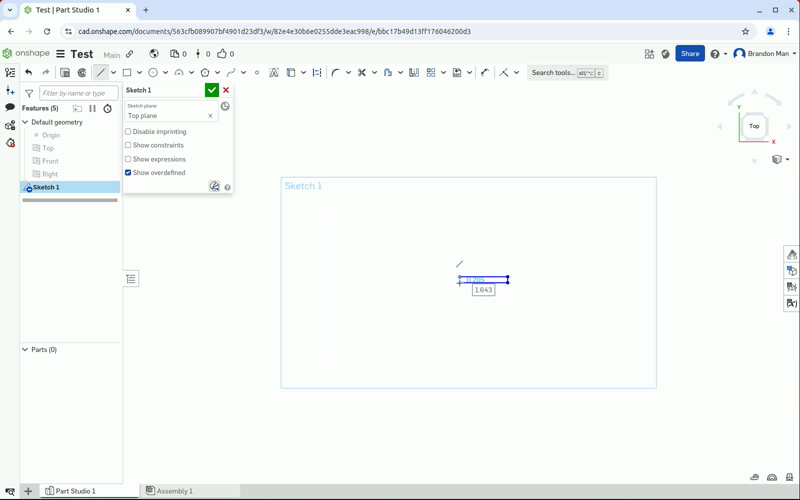
scroll(6)
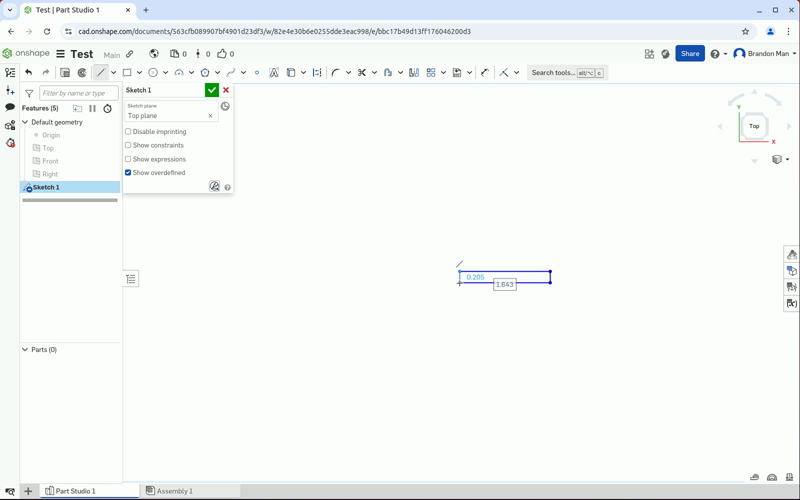
key_up(shift)
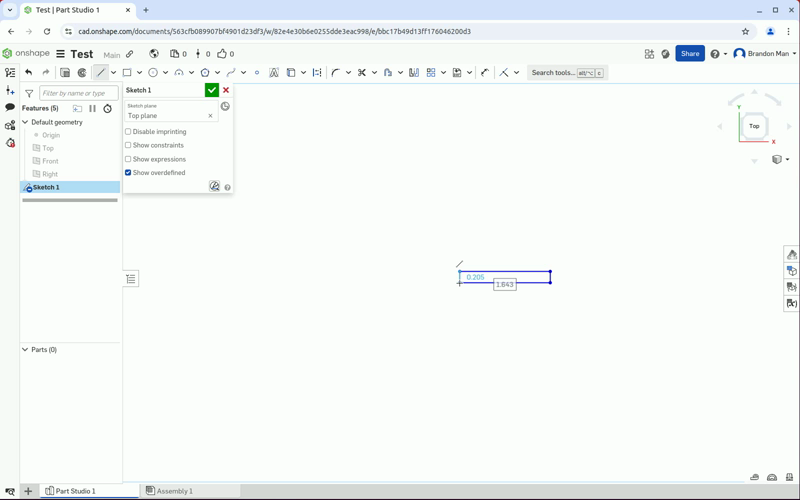
click(459, 282)
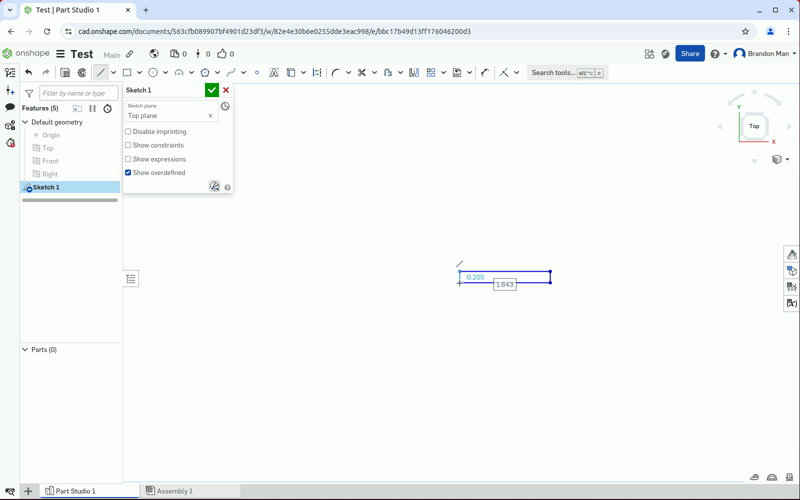
scroll(-6)
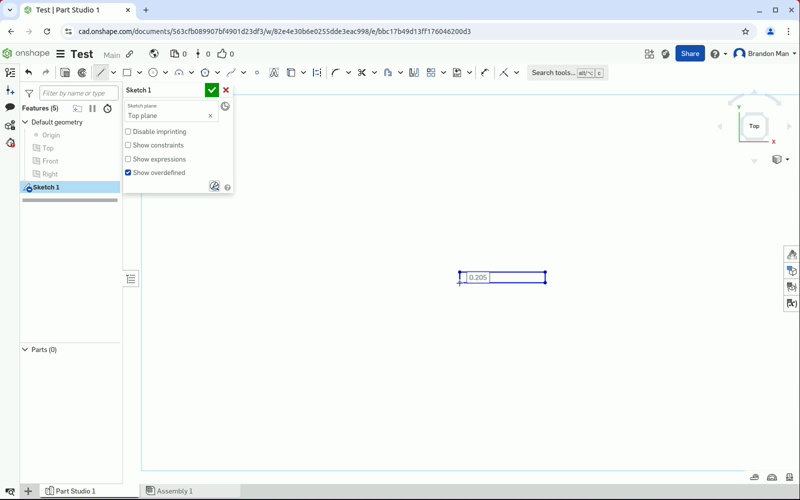
scroll(-6)
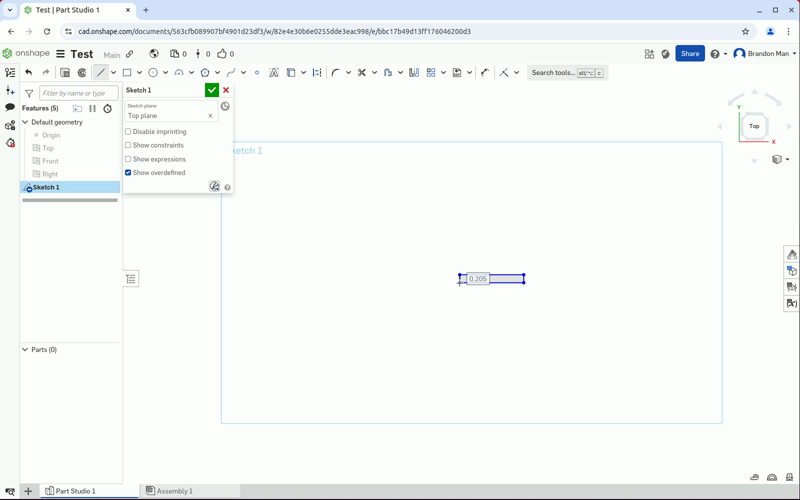
scroll(-6)
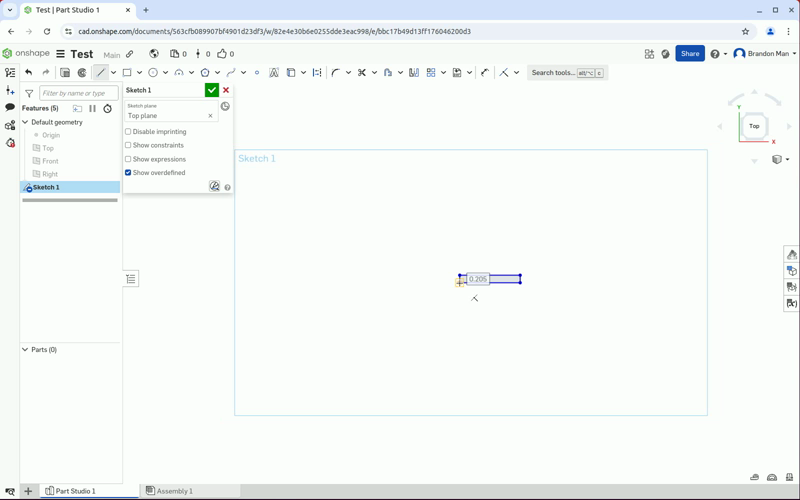
scroll(-6)
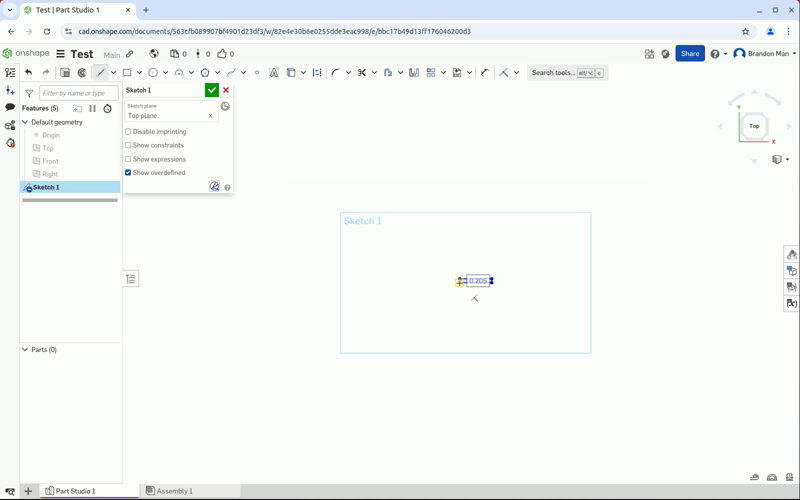
scroll(-6)
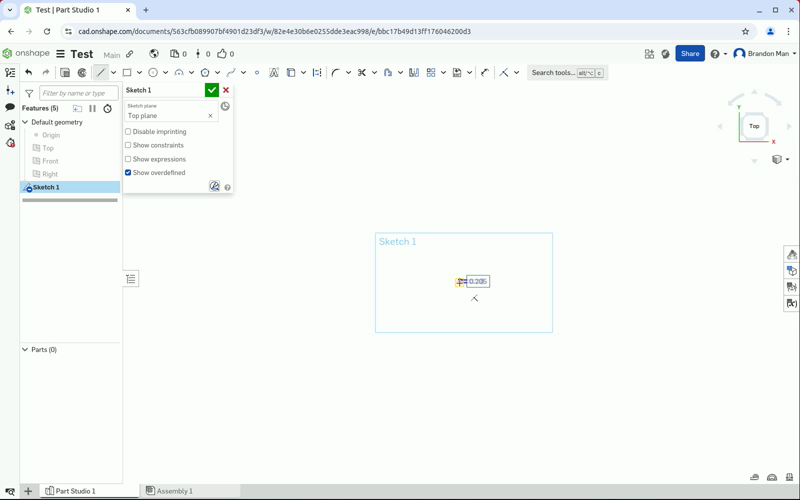
scroll(-6)
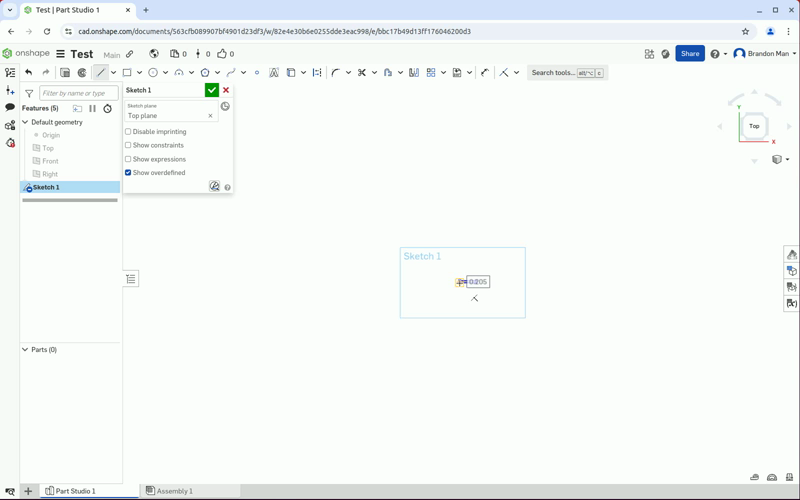
scroll(-6)
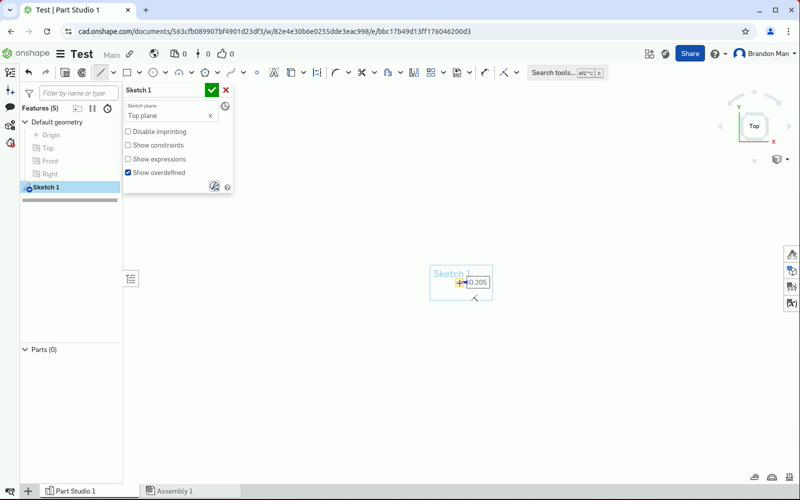
key(esc)
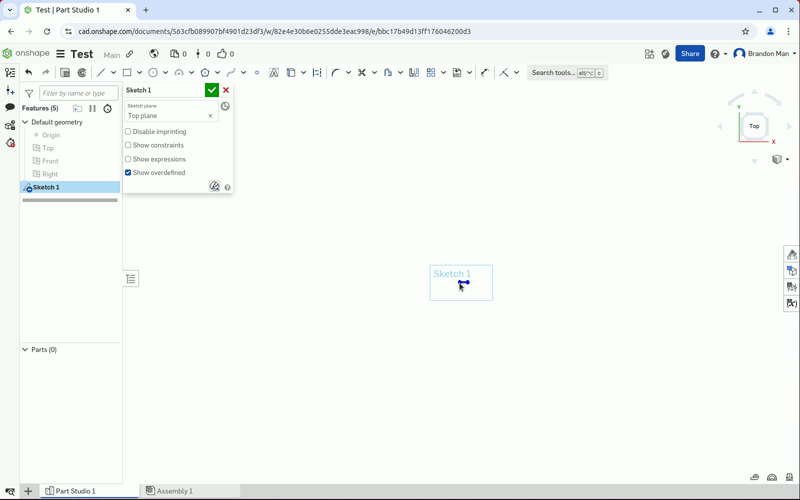
mouse_move(460, 281)
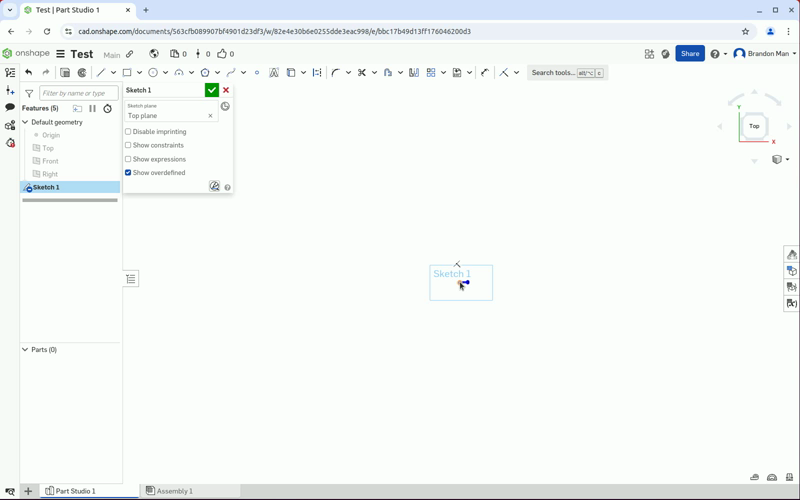
scroll(6)
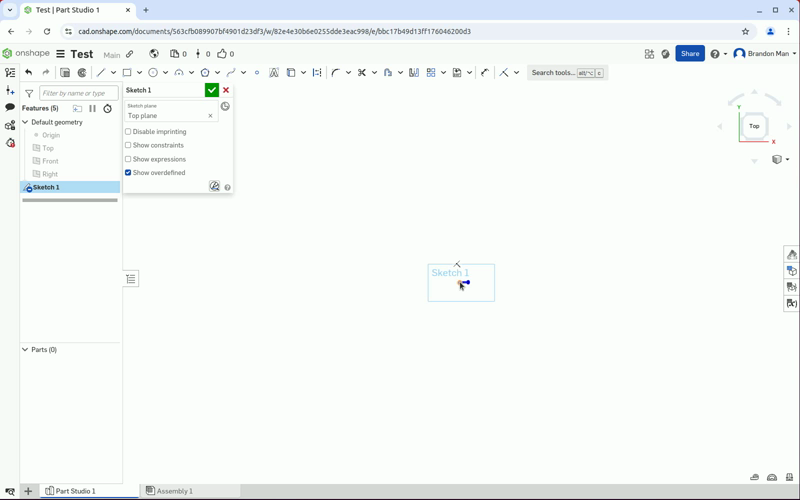
scroll(6)
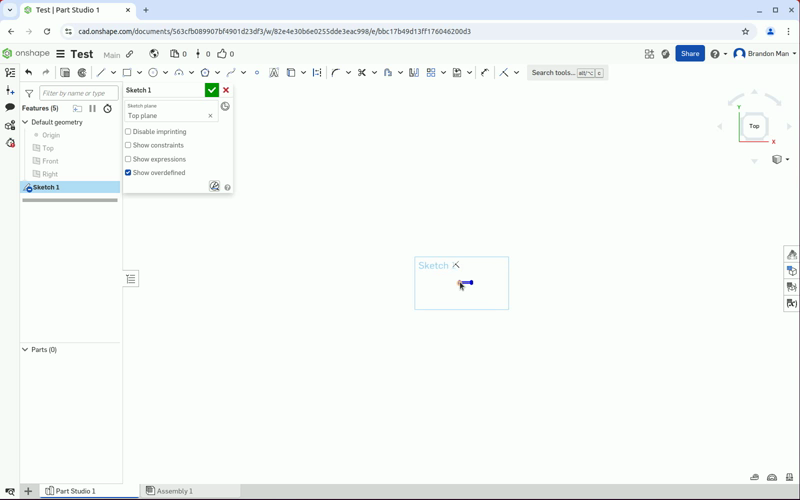
scroll(6)
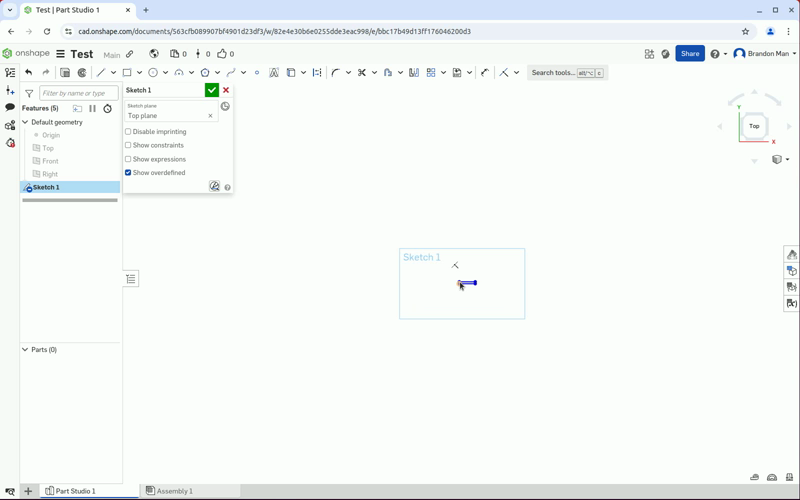
scroll(6)
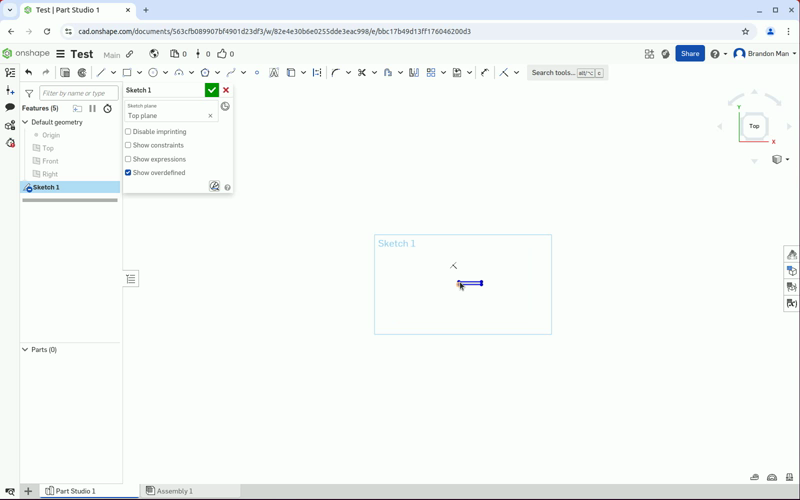
scroll(6)
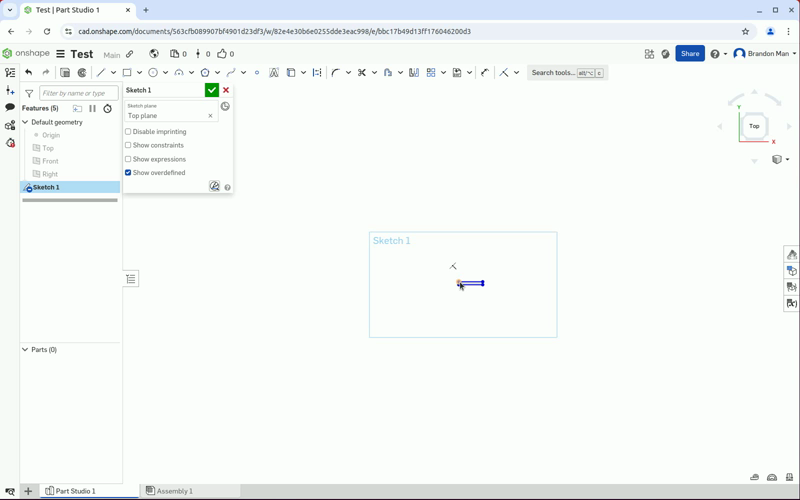
scroll(6)
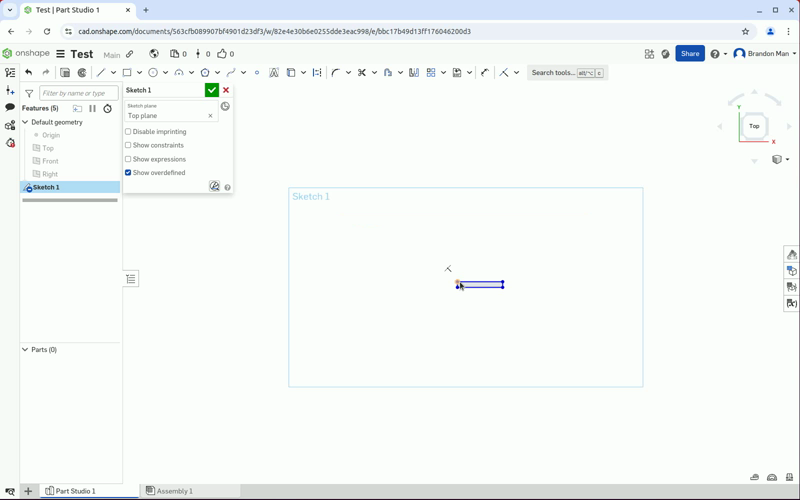
scroll(6)
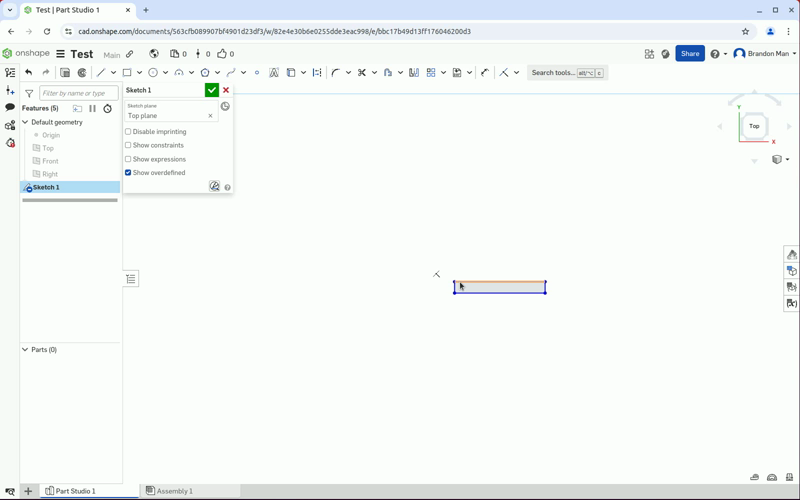
click(460, 281)
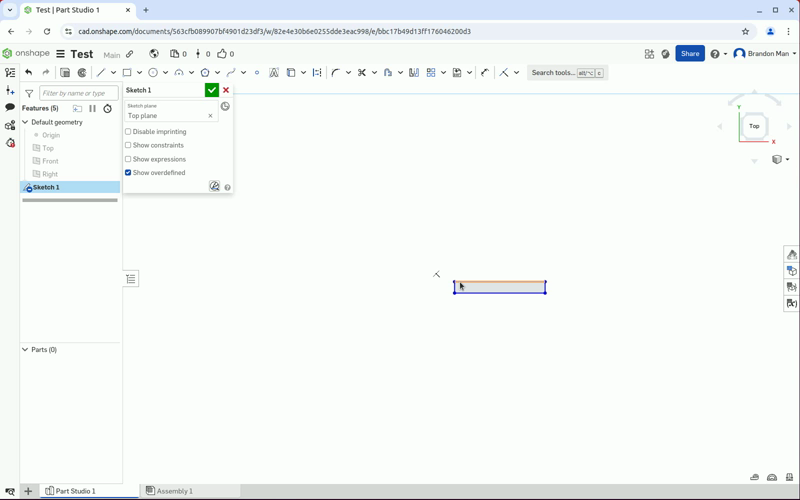
scroll(-6)
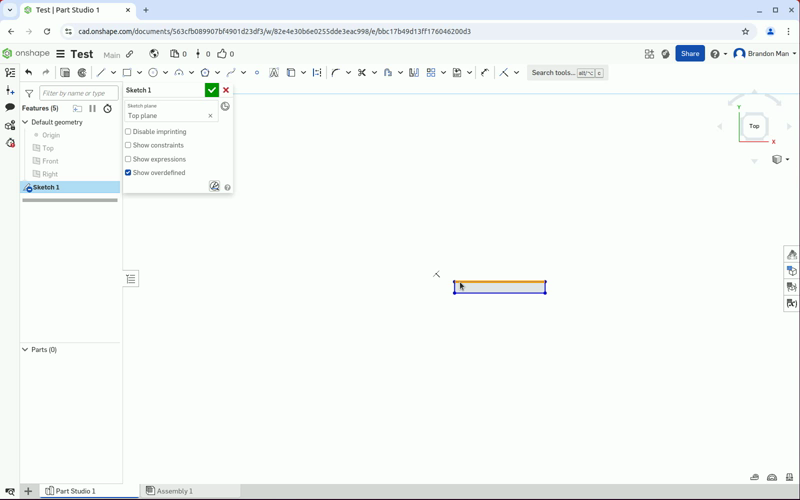
scroll(-6)
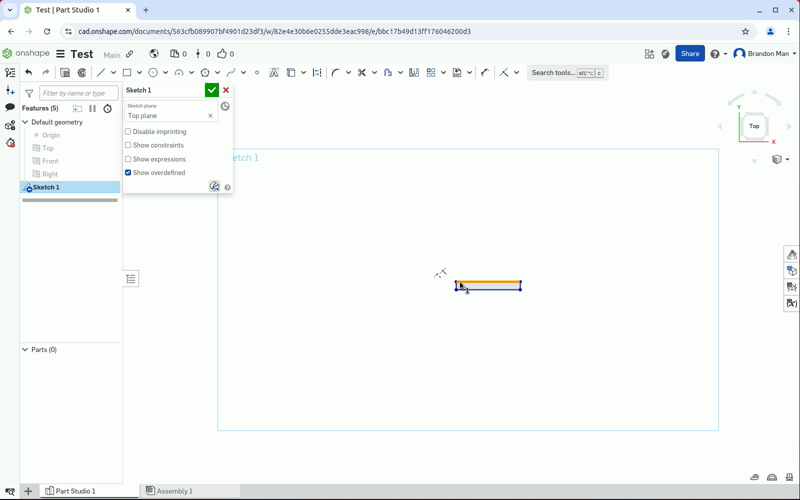
scroll(-6)
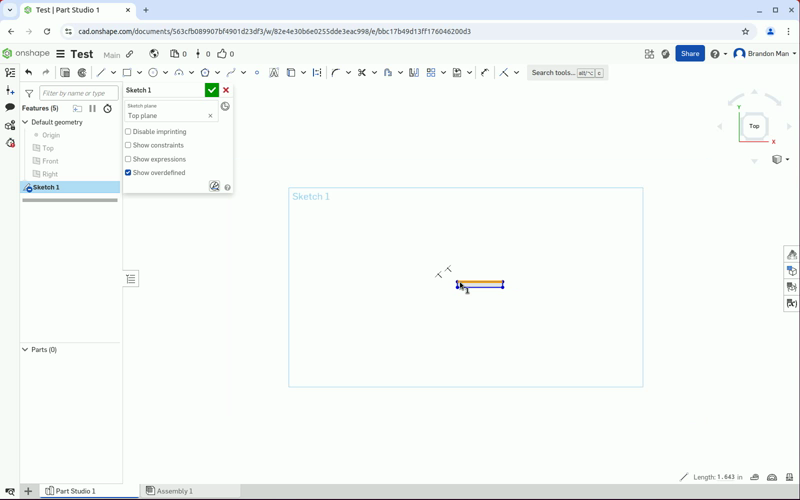
scroll(-6)
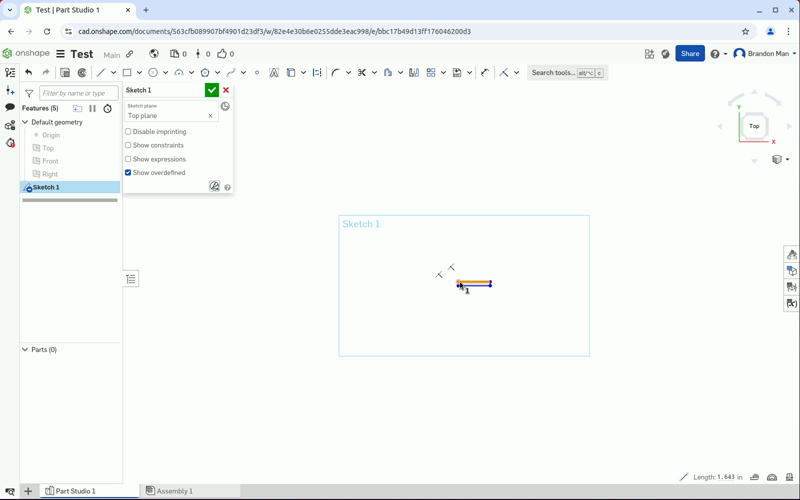
scroll(-6)
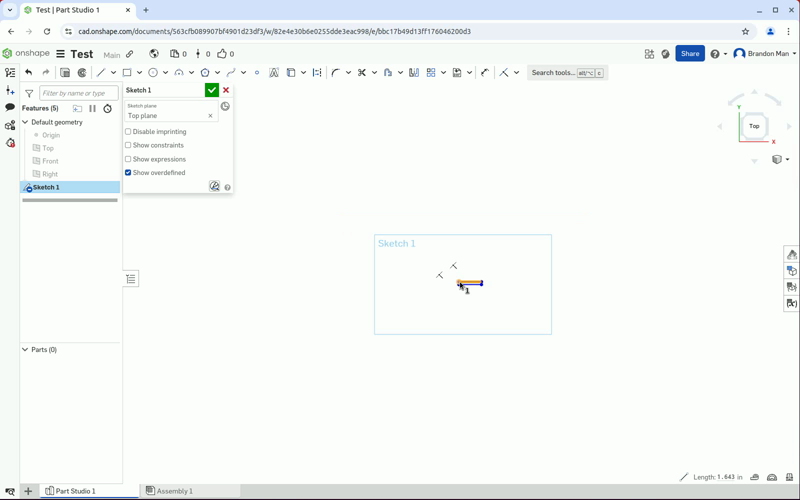
scroll(-6)
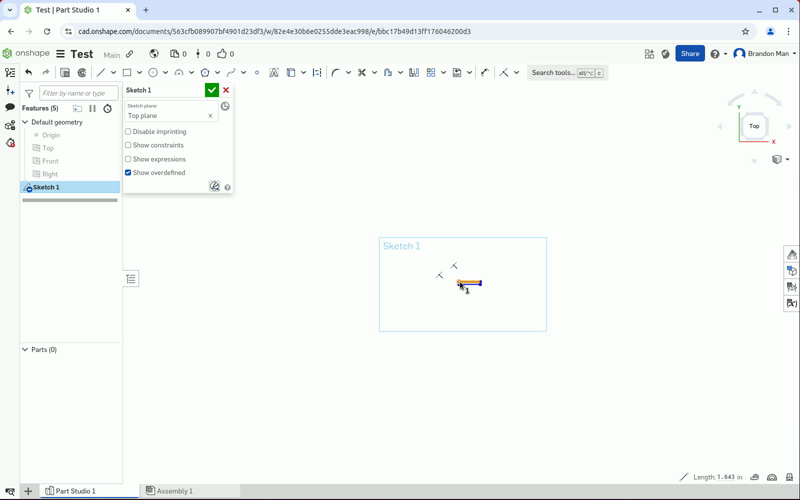
scroll(-6)
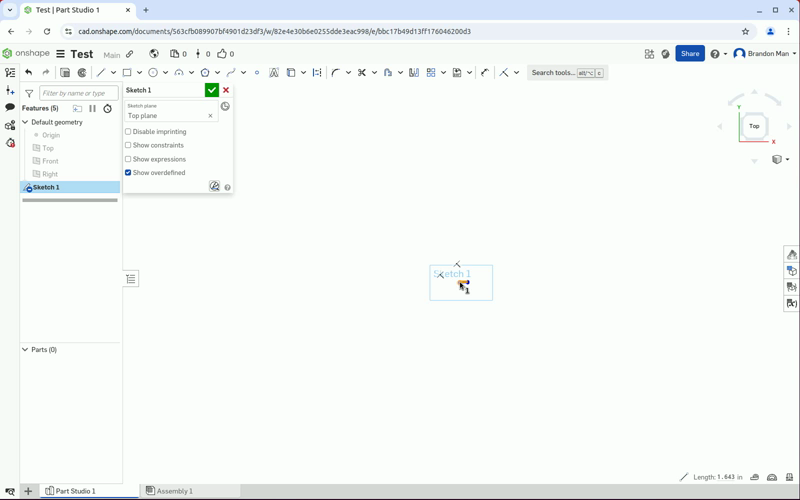
mouse_move(73, 352)
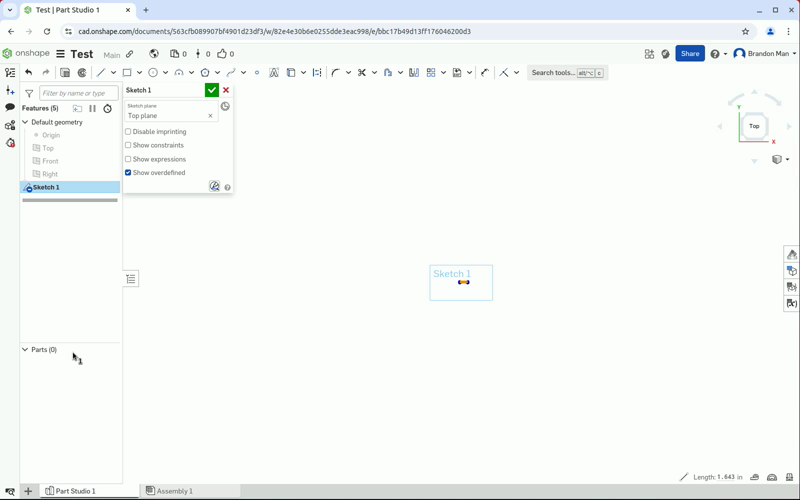
key(shift+y)
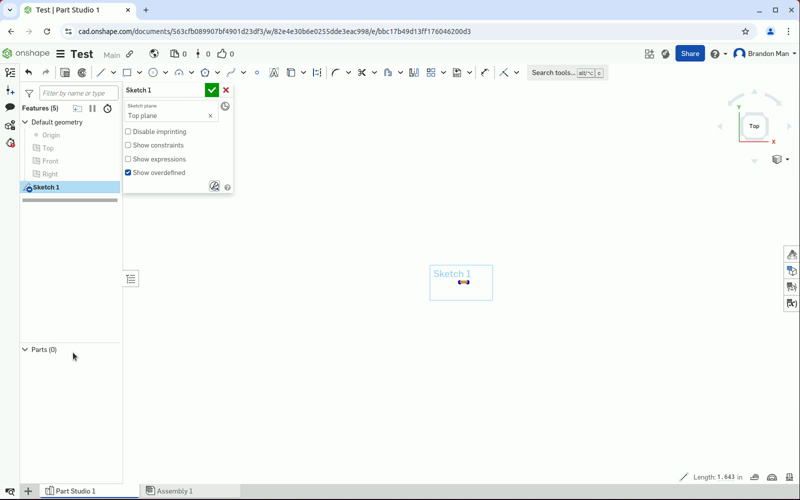
key(shift+e)
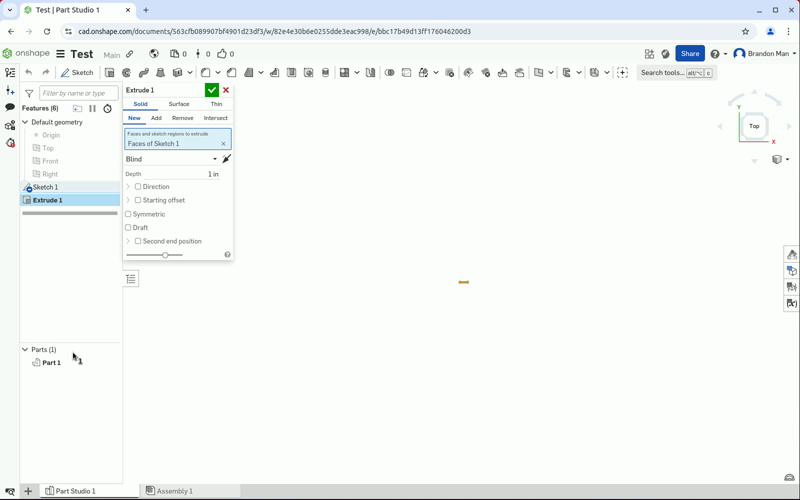
mouse_move(143, 106)
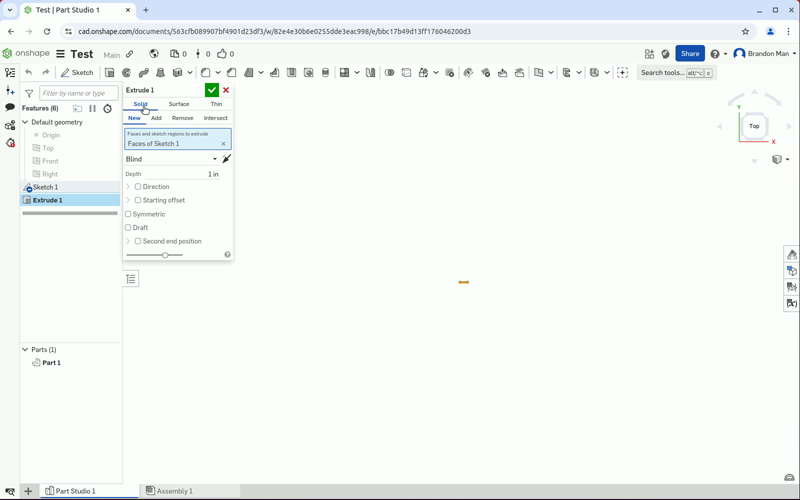
click(143, 106)
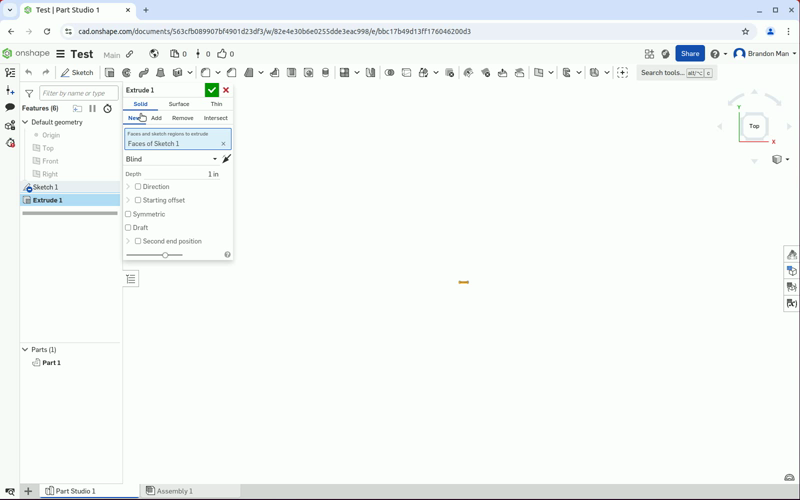
mouse_move(137, 120)
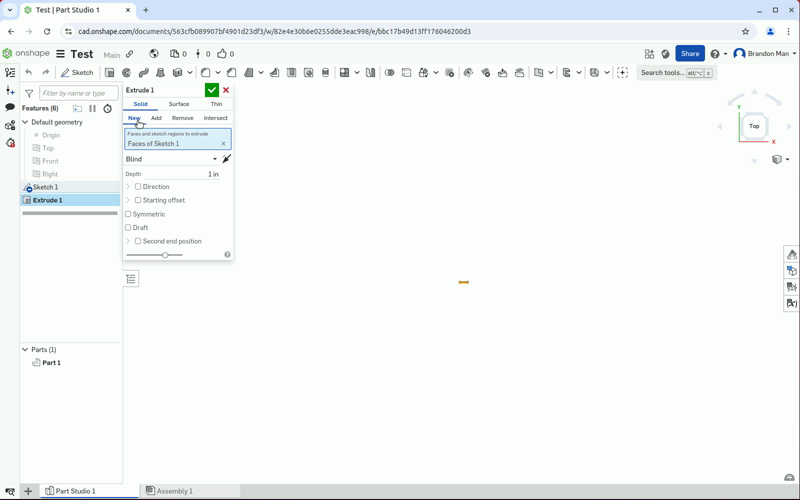
click(137, 120)
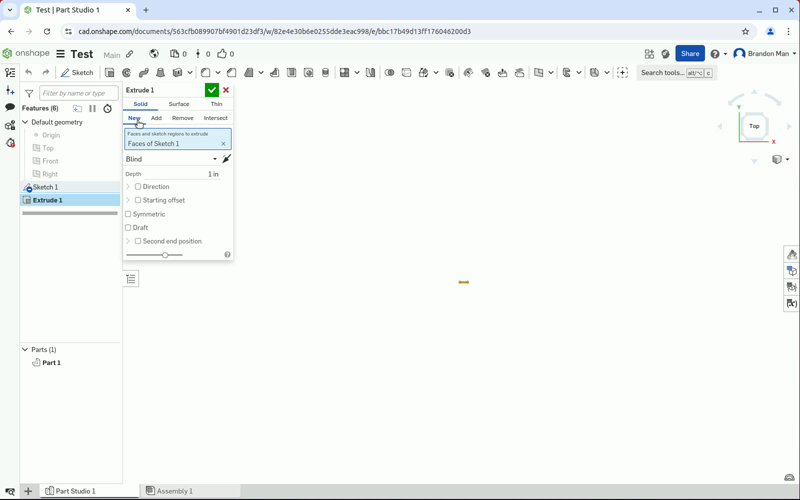
key(tab, 4)
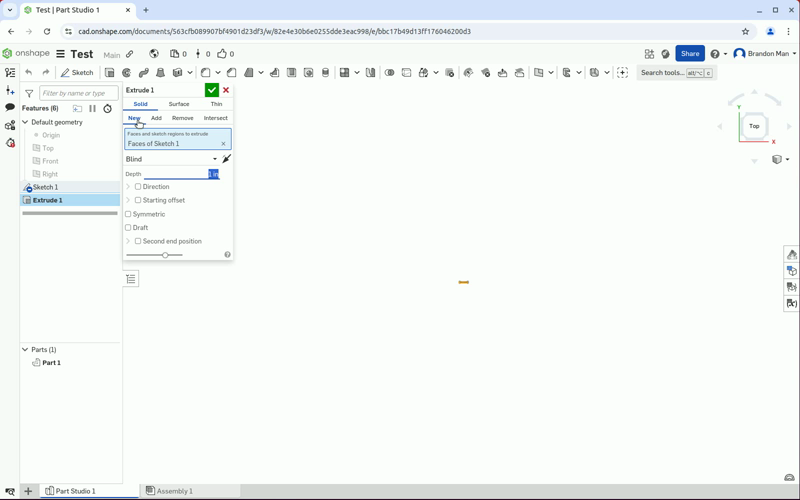
text(23.108)
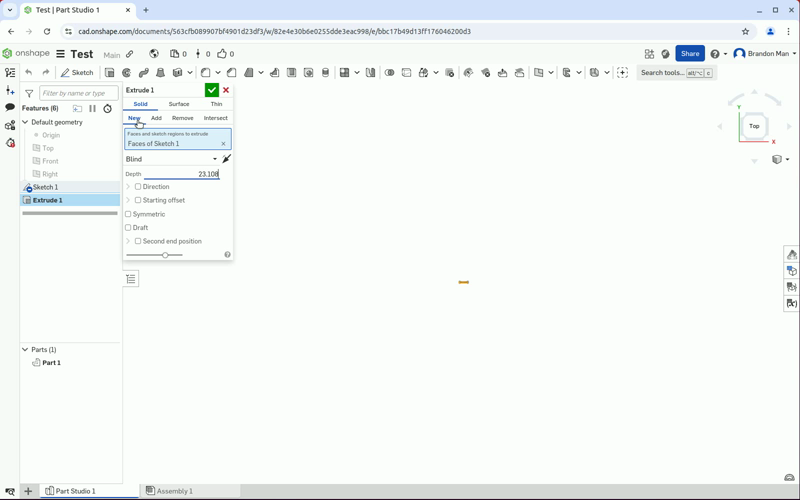
key(enter)
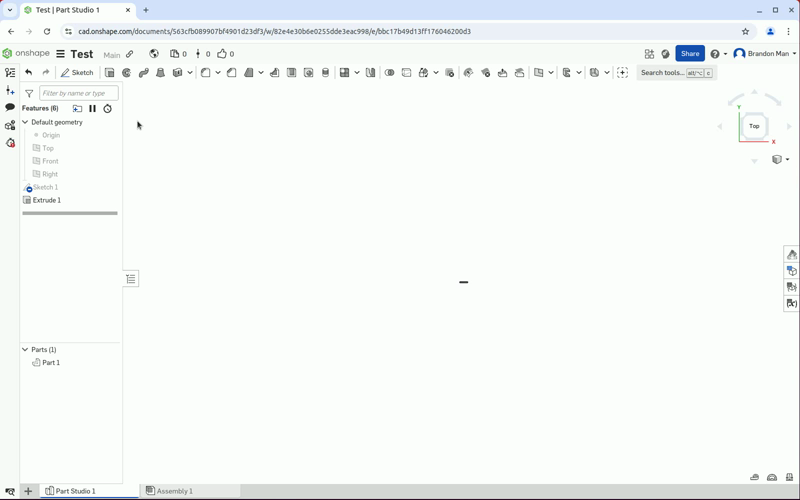
key(shift+h)
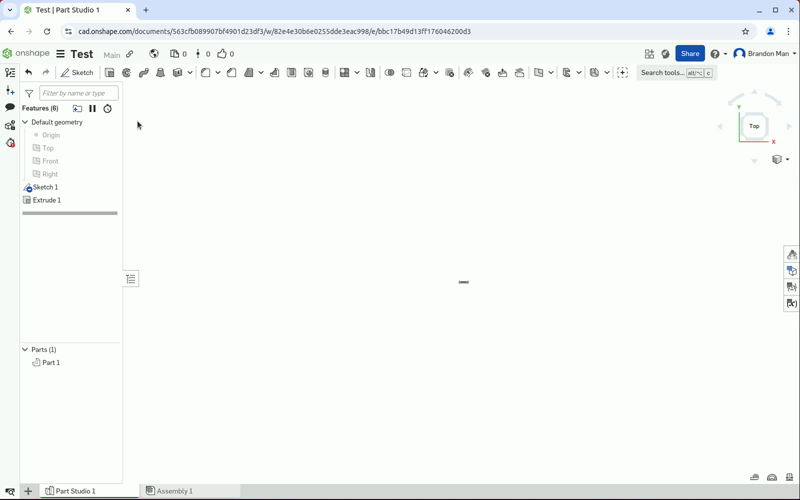
key(shift+h)
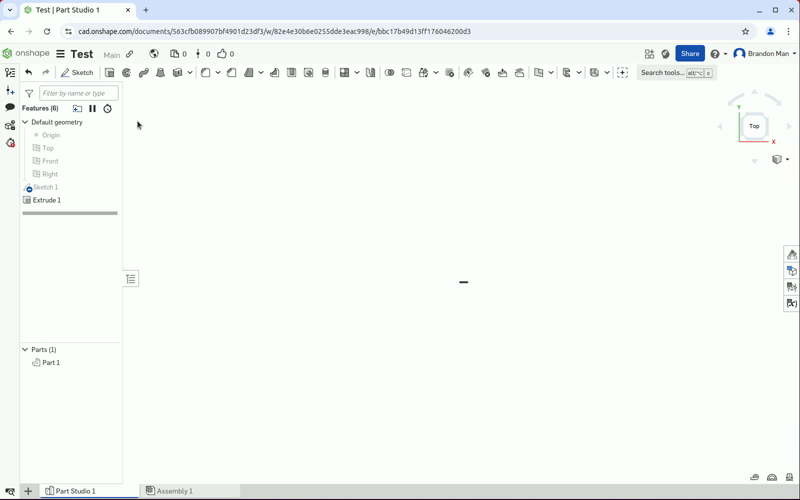
mouse_move(73, 189)
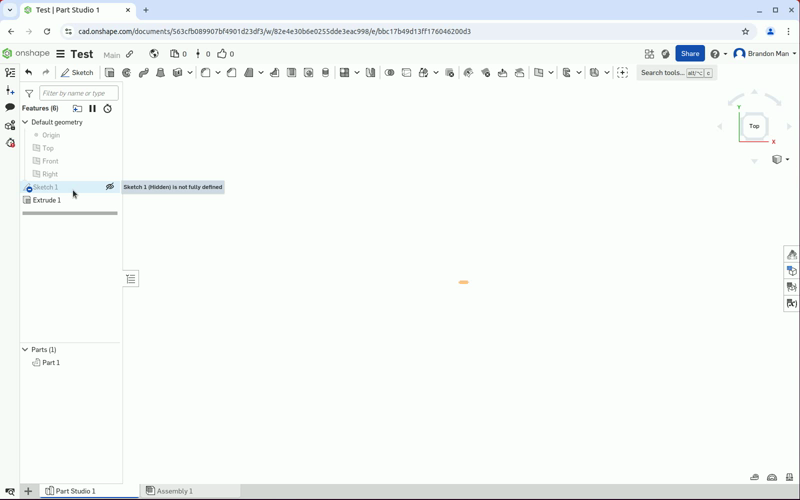
click(73, 189)
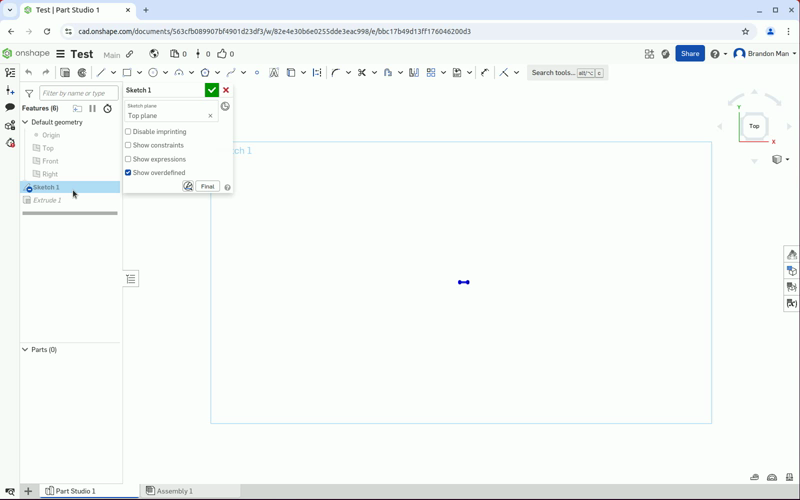
mouse_move(229, 92)
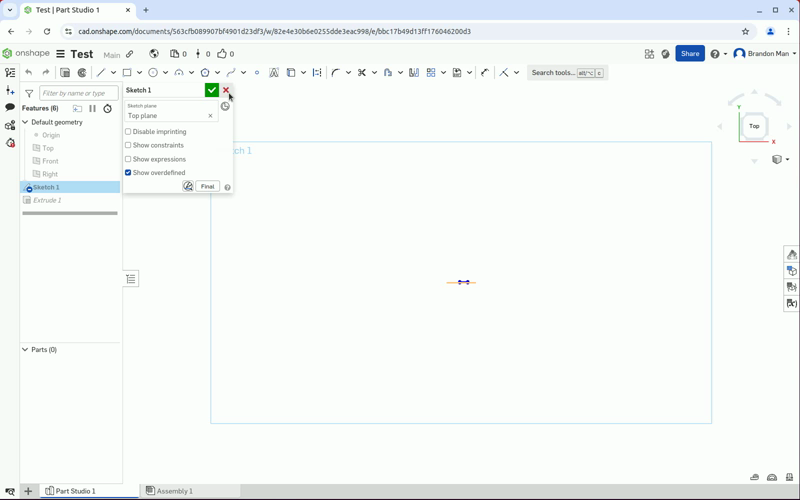
click(229, 92)
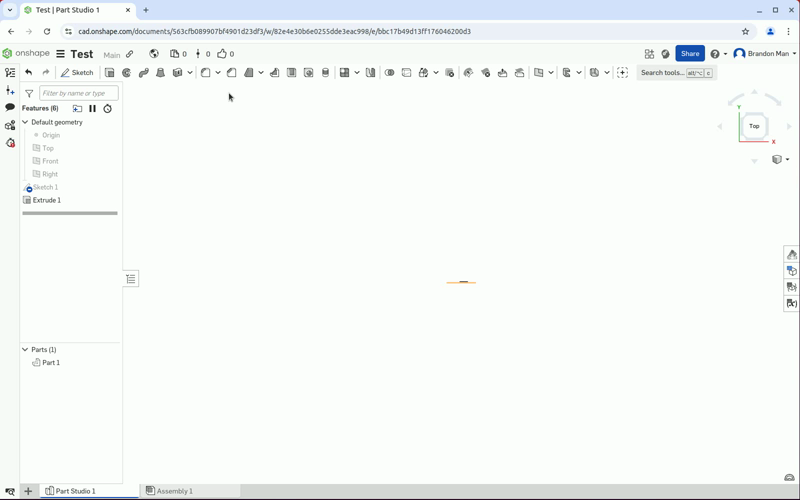
mouse_move(73, 352)
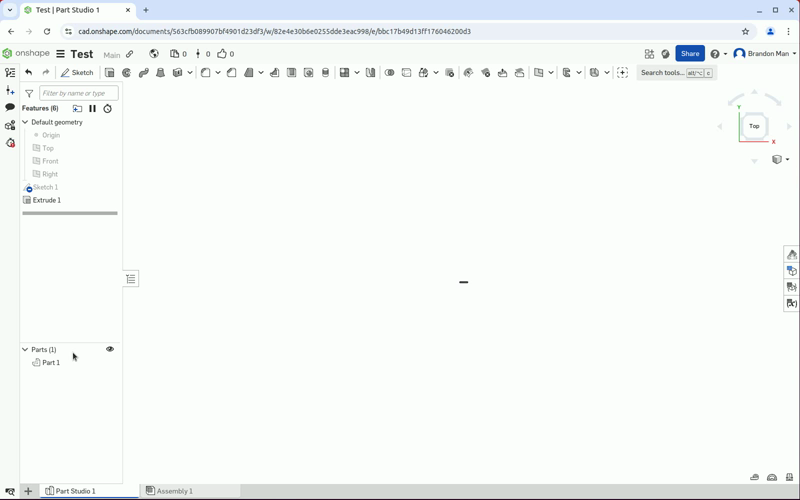
key(y)
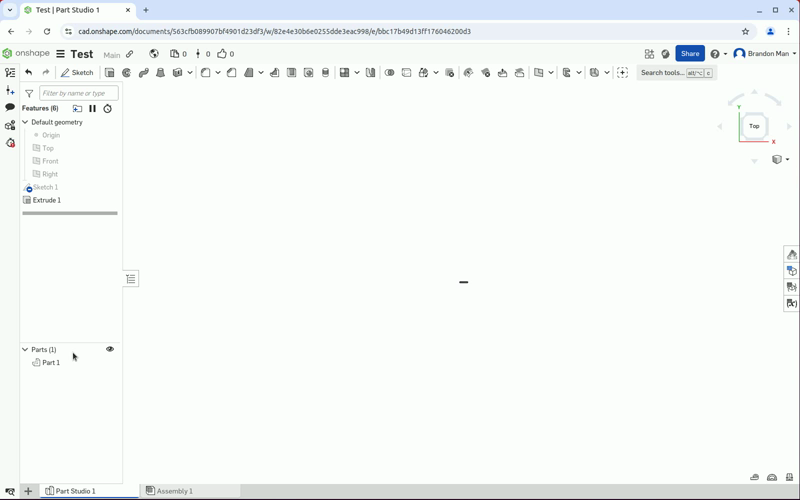
key(shift+p)
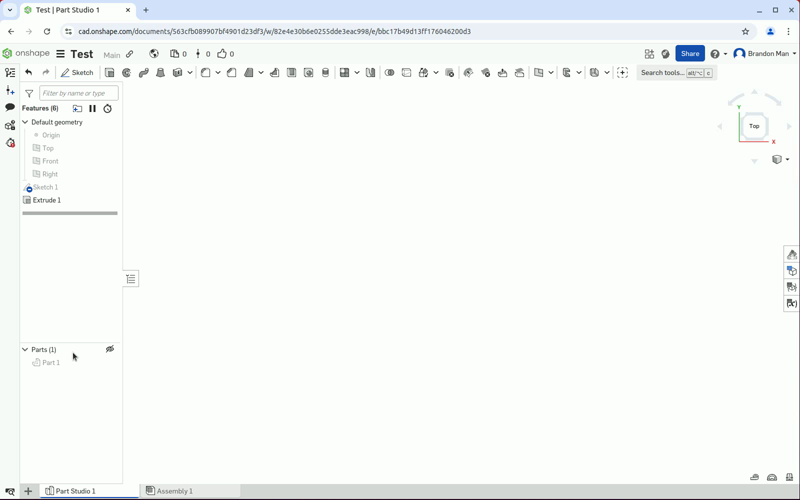
key(space)
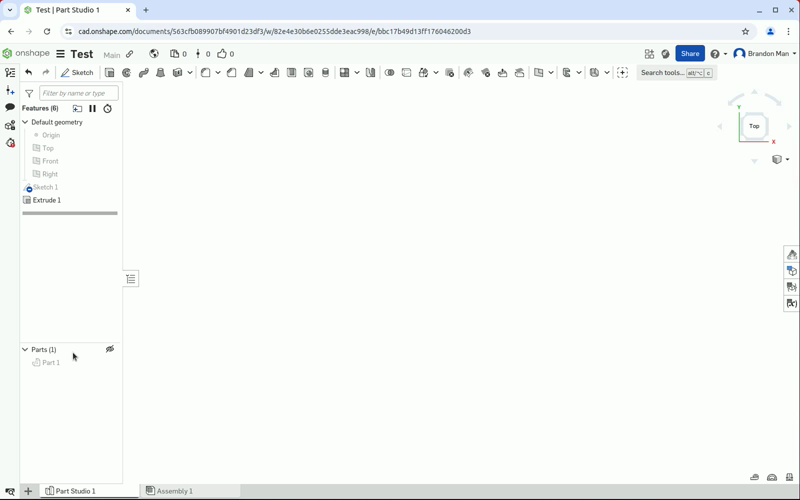
key_down(shift)
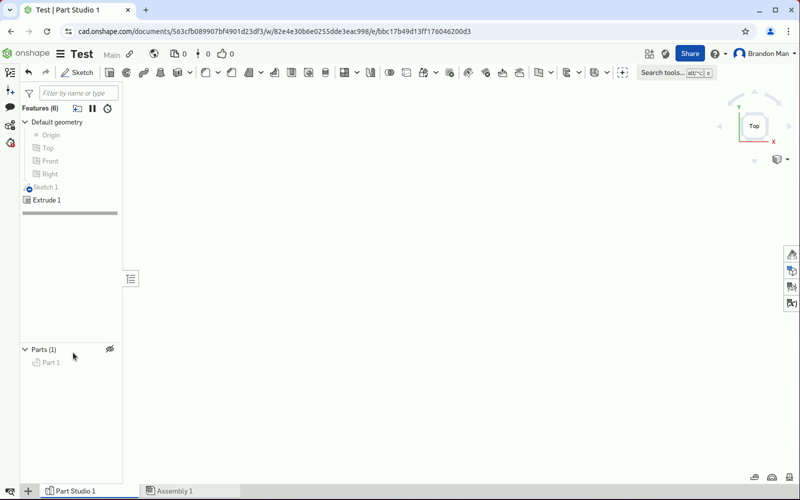
key(up)
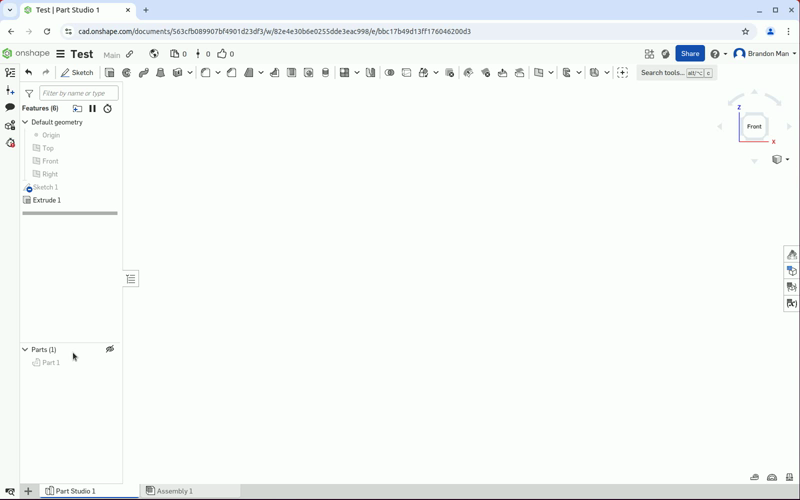
key_up(shift)
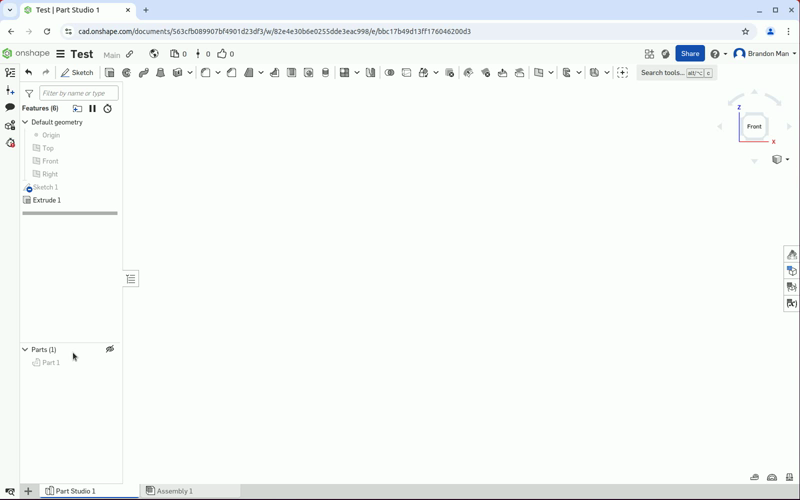
mouse_move(73, 352)
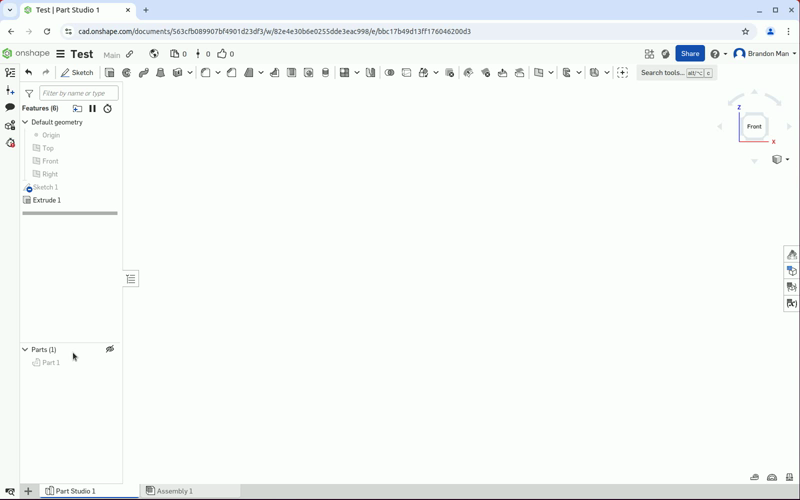
key(shift+y)
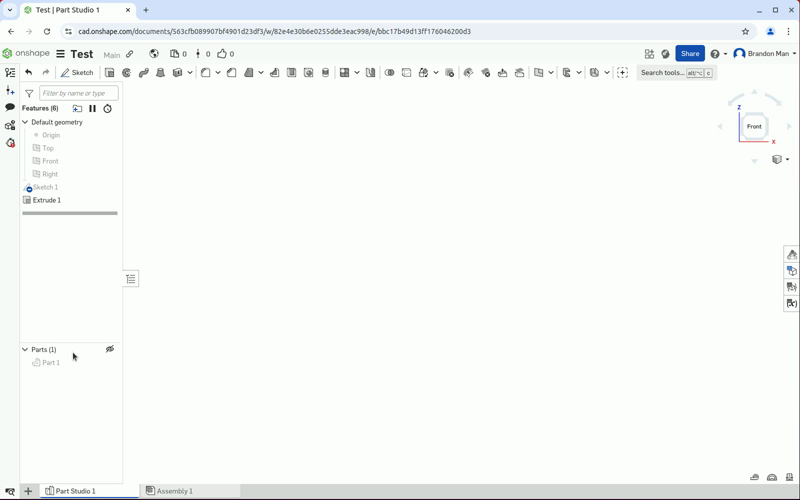
key(shift+s)
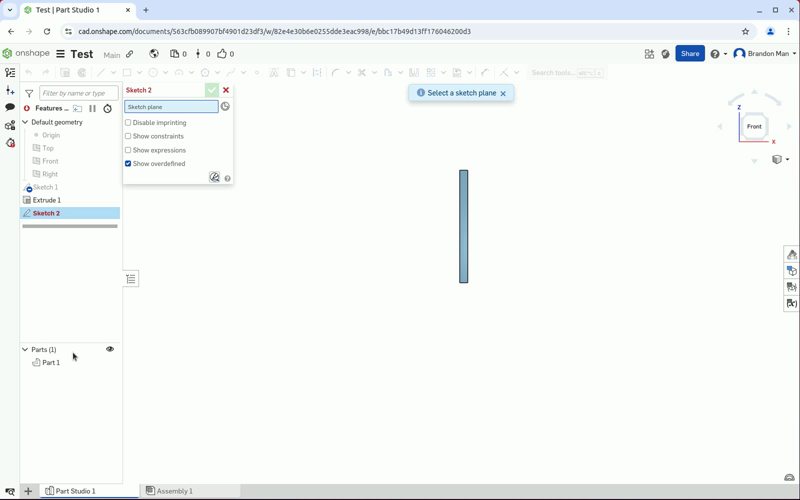
mouse_move(73, 163)
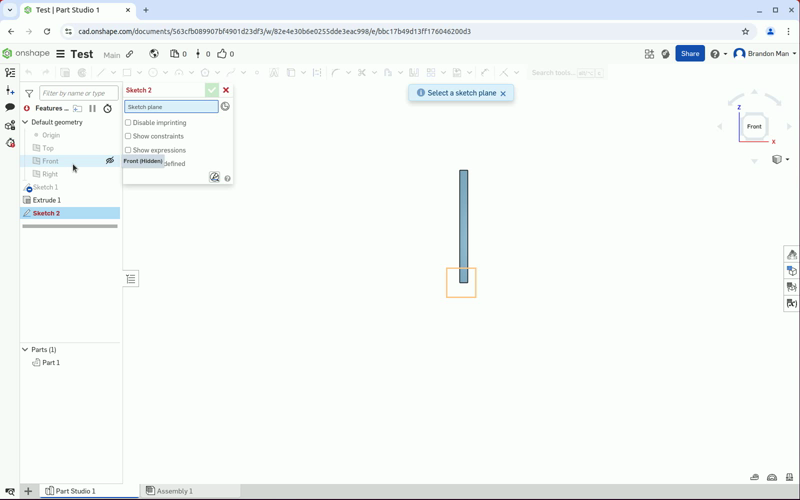
click(73, 163)
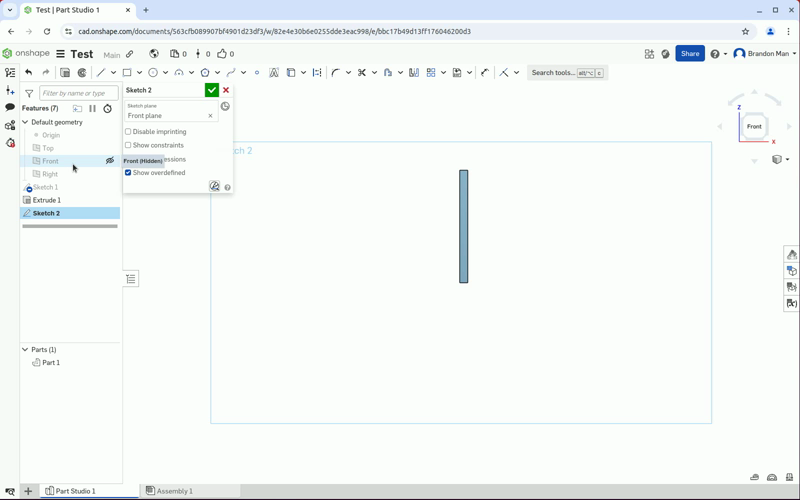
mouse_move(73, 352)
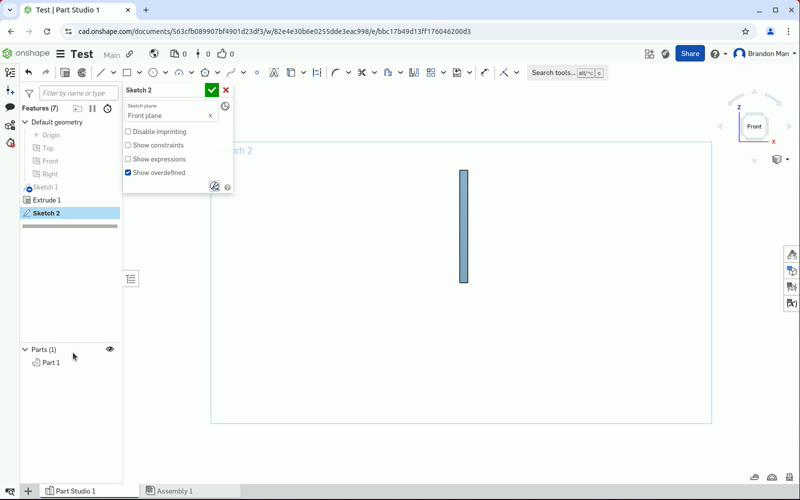
key(y)
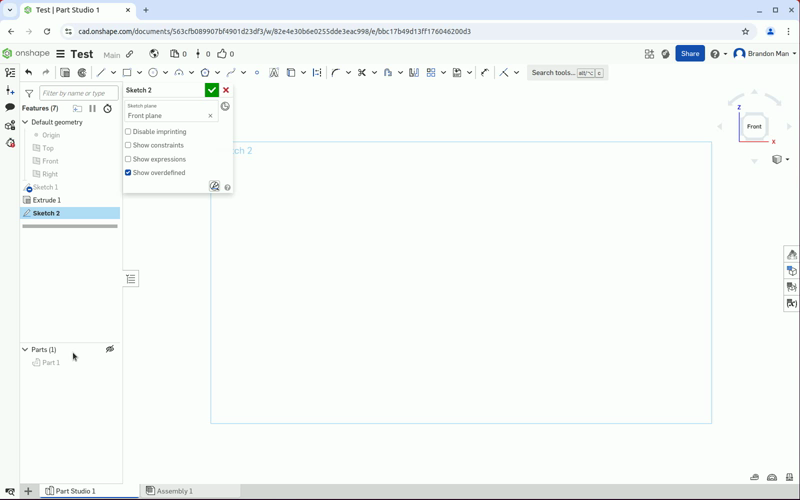
key(c)
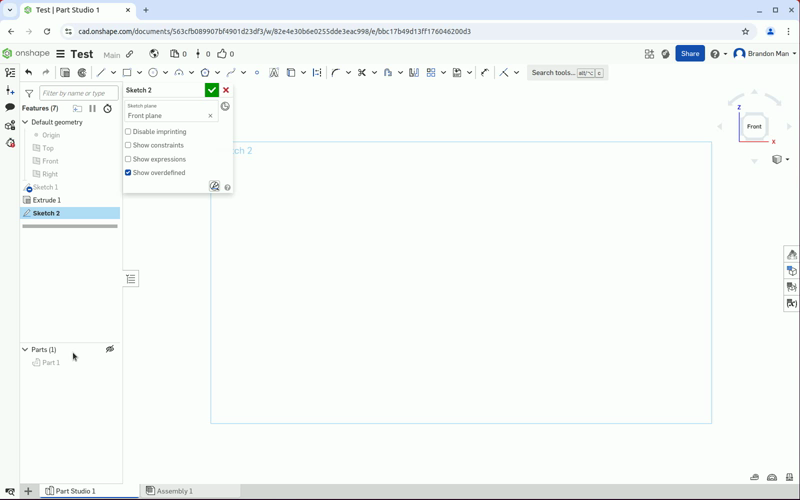
key_down(shift)
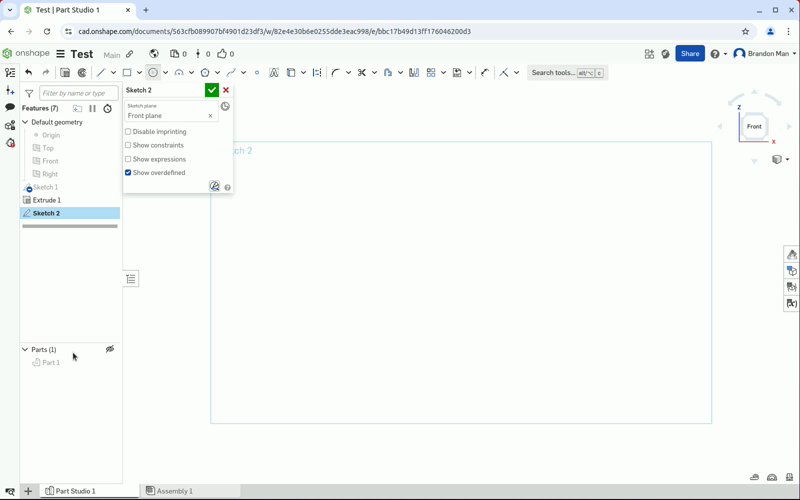
mouse_move(463, 172)
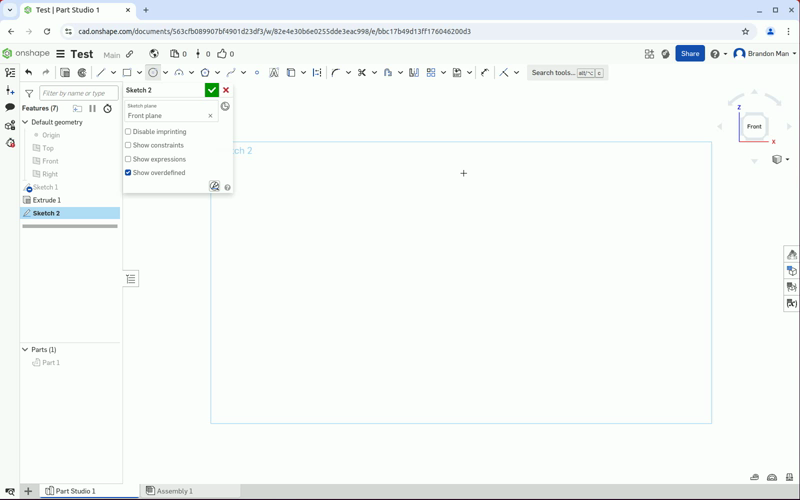
click(463, 172)
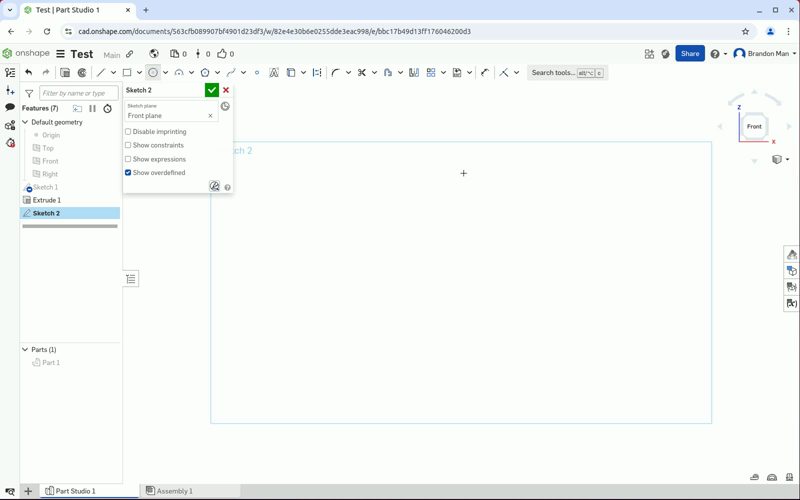
key_up(shift)
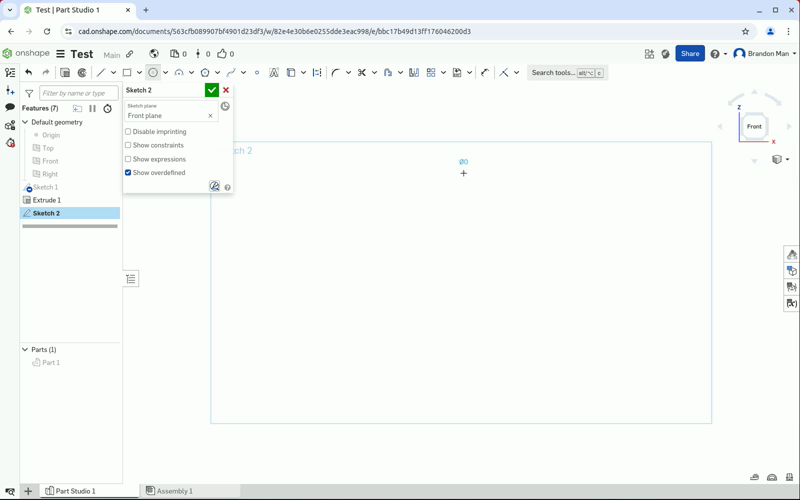
mouse_move(465, 172)
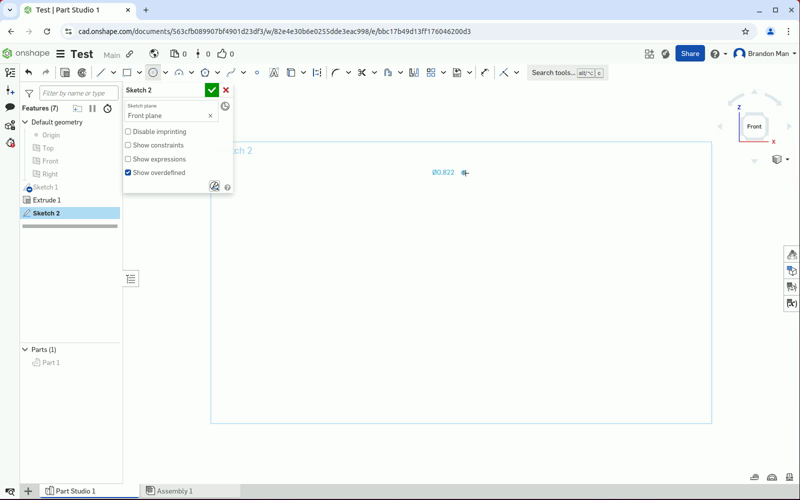
scroll(6)
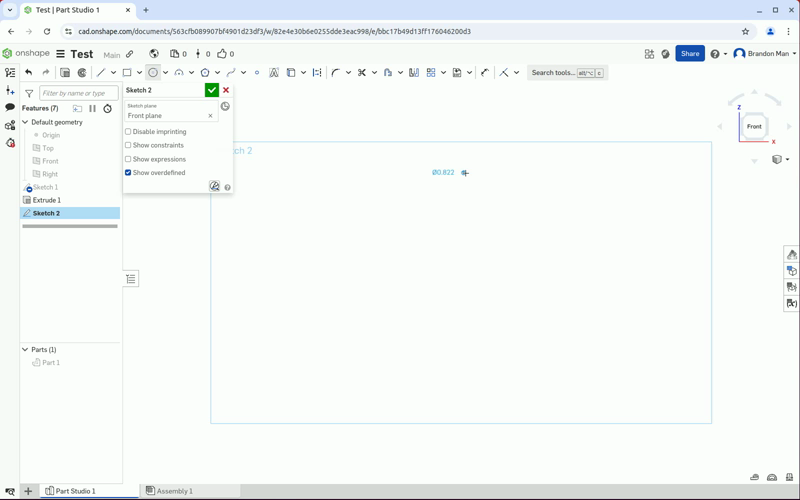
scroll(6)
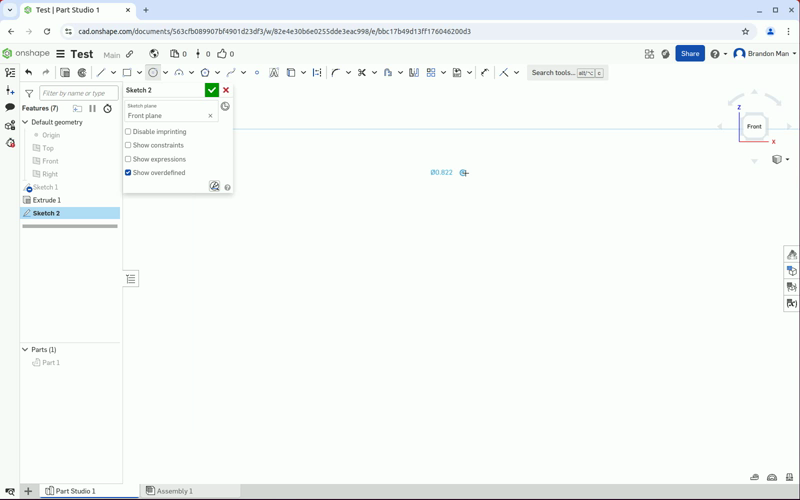
scroll(6)
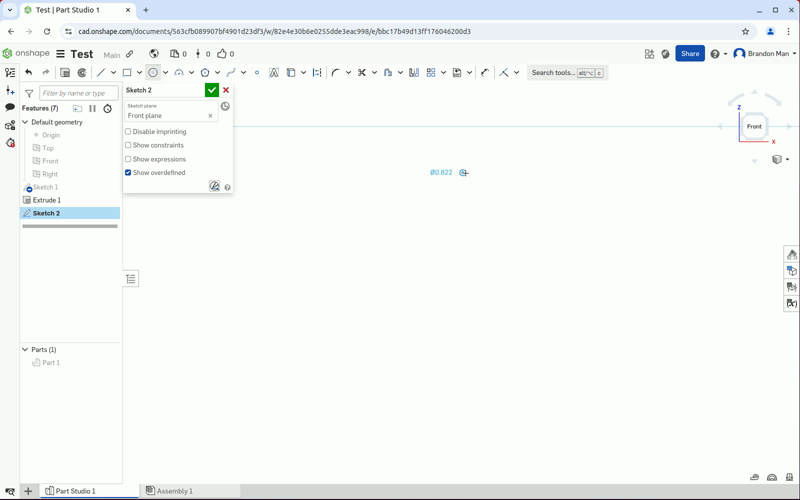
scroll(6)
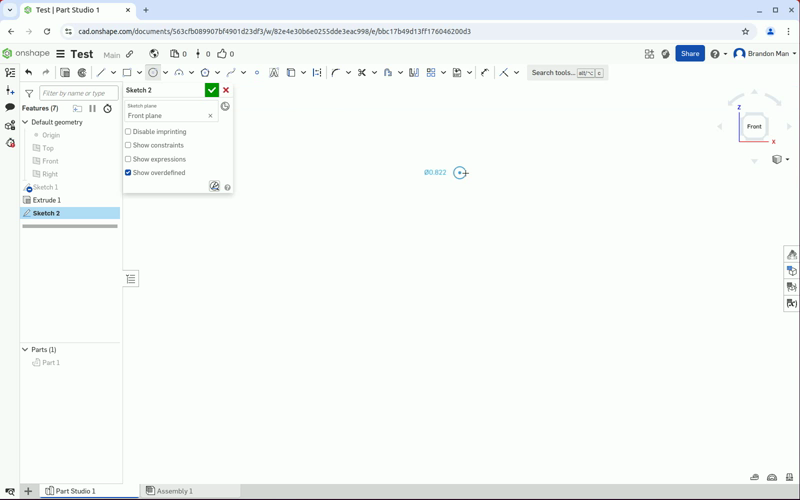
scroll(6)
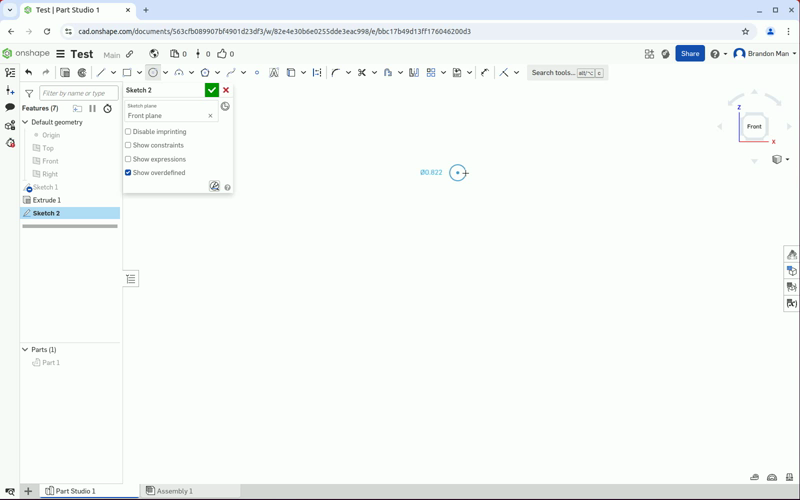
scroll(6)
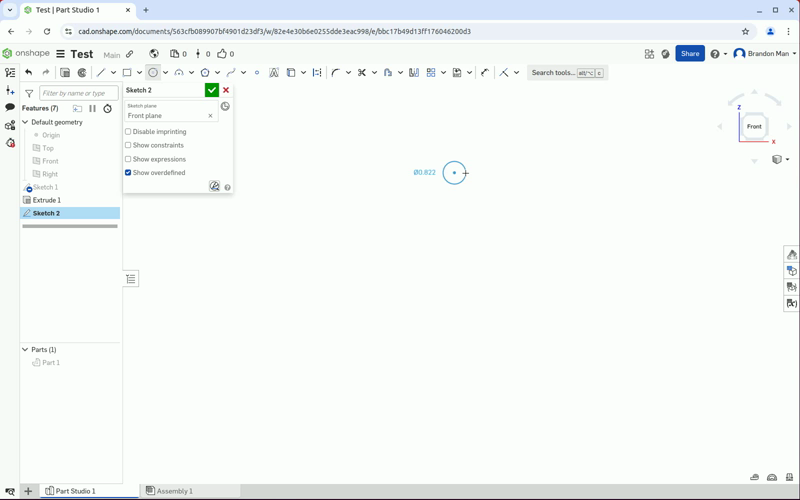
scroll(6)
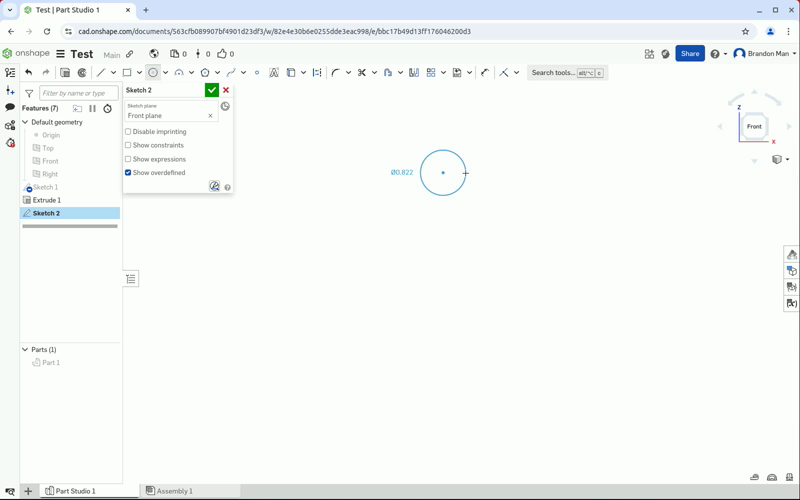
click(465, 172)
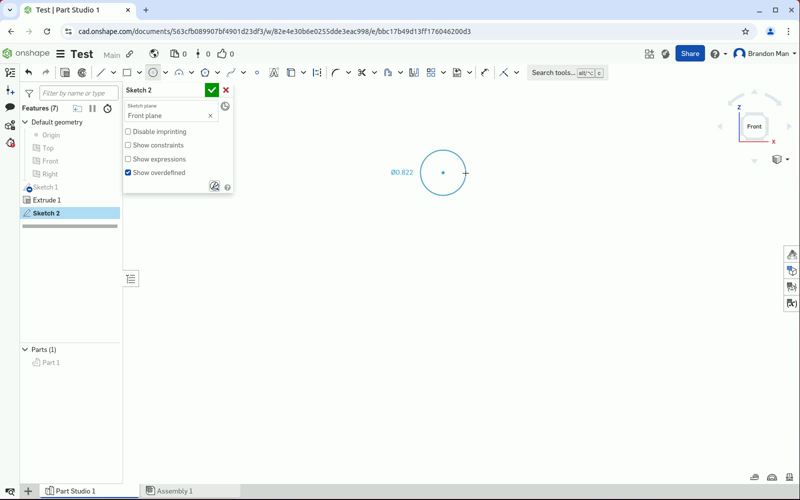
scroll(-6)
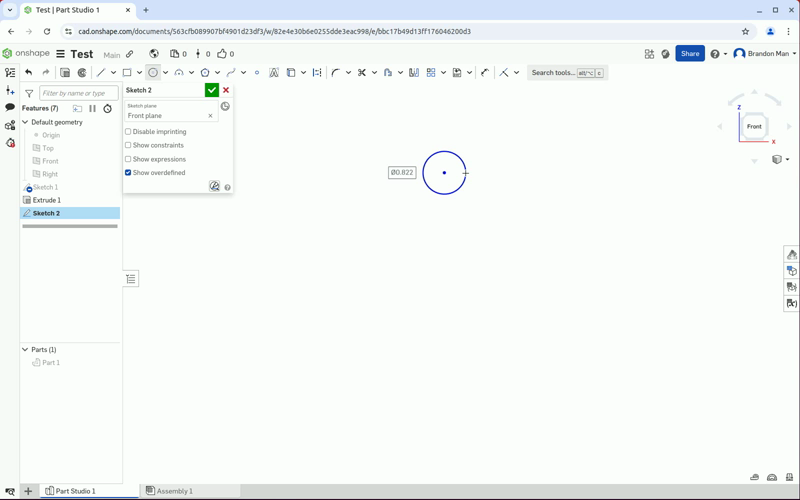
scroll(-6)
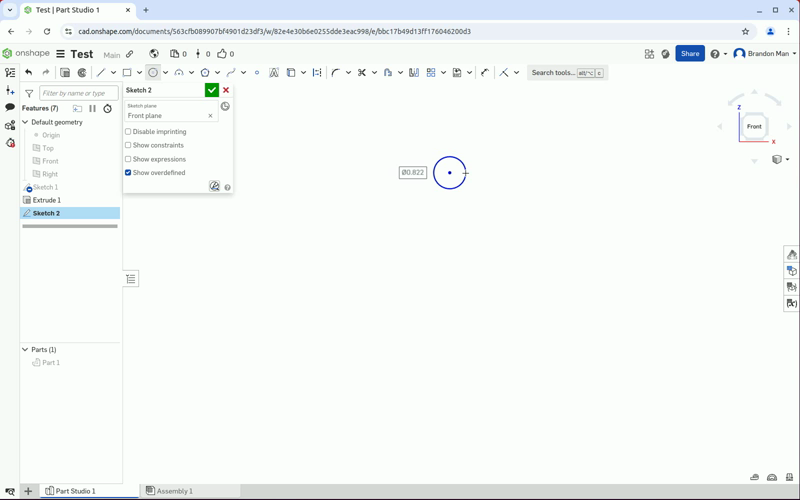
scroll(-6)
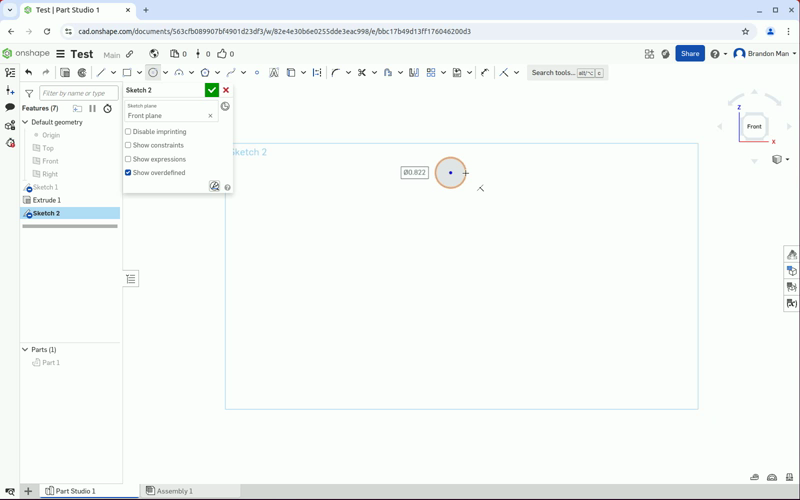
scroll(-6)
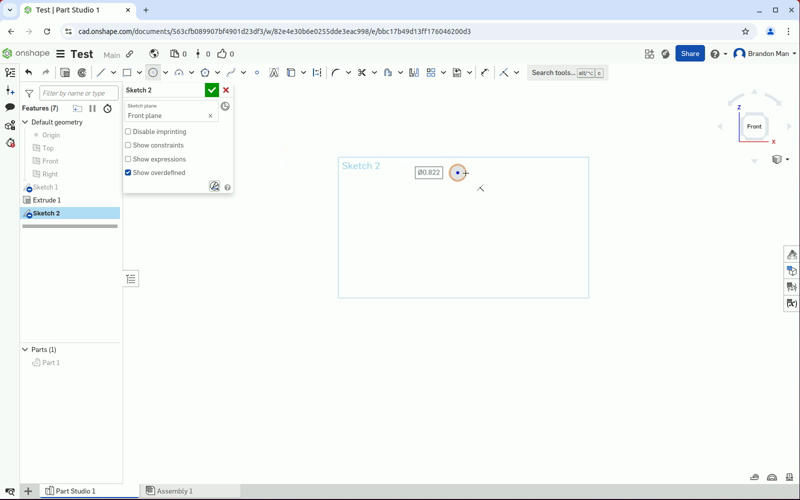
scroll(-6)
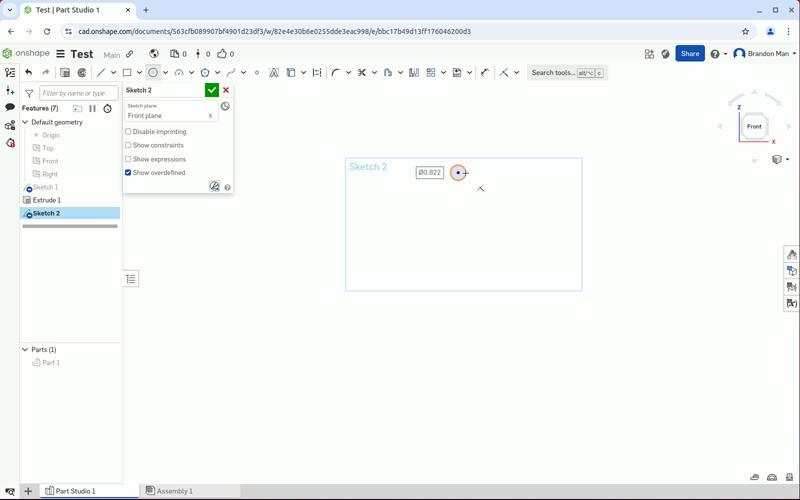
scroll(-6)
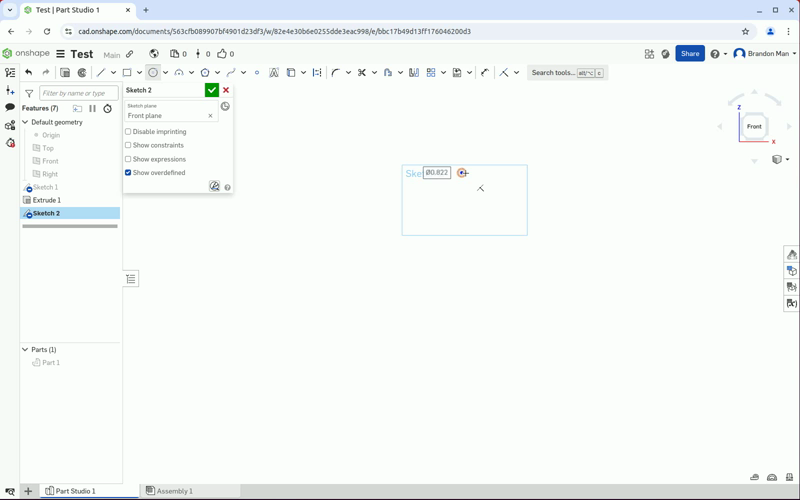
scroll(-6)
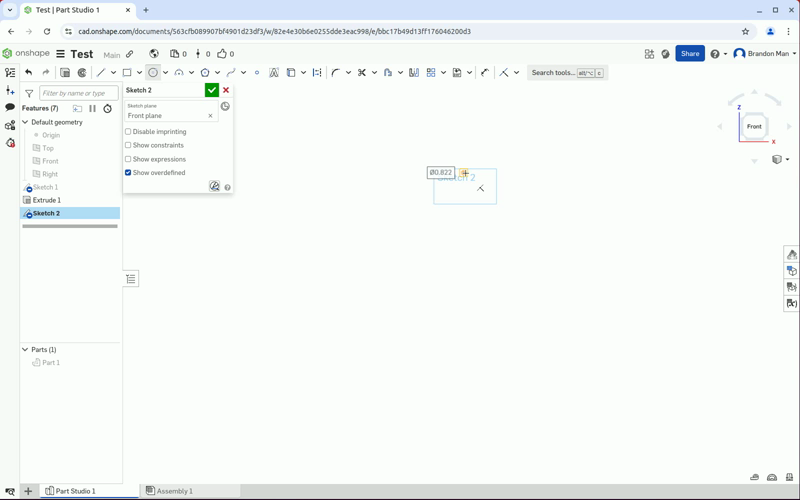
key(esc)
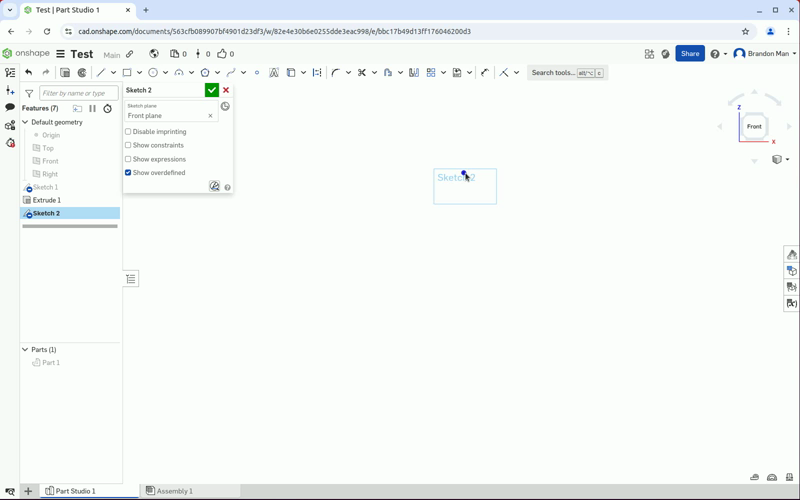
mouse_move(464, 173)
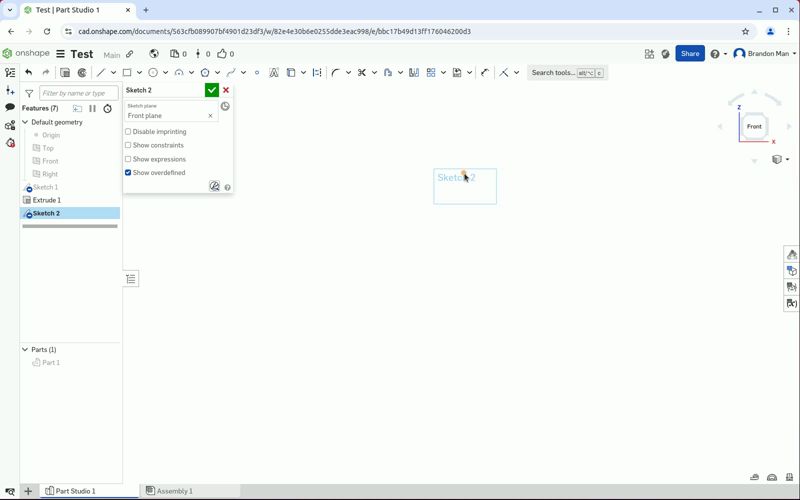
scroll(6)
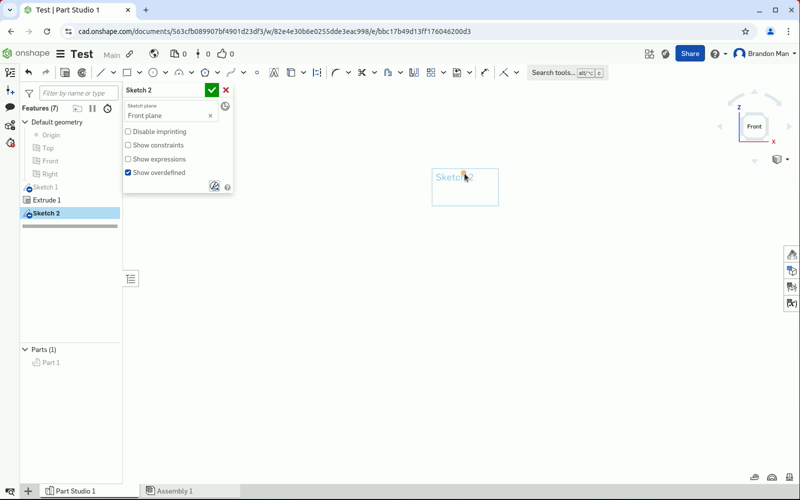
scroll(6)
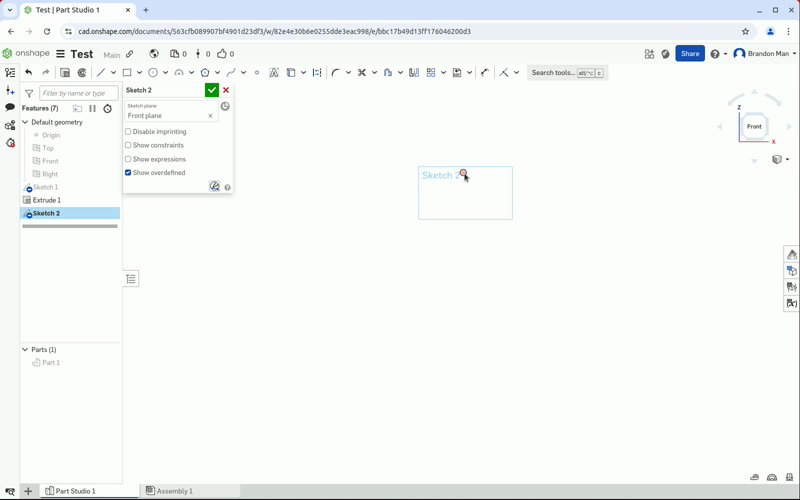
scroll(6)
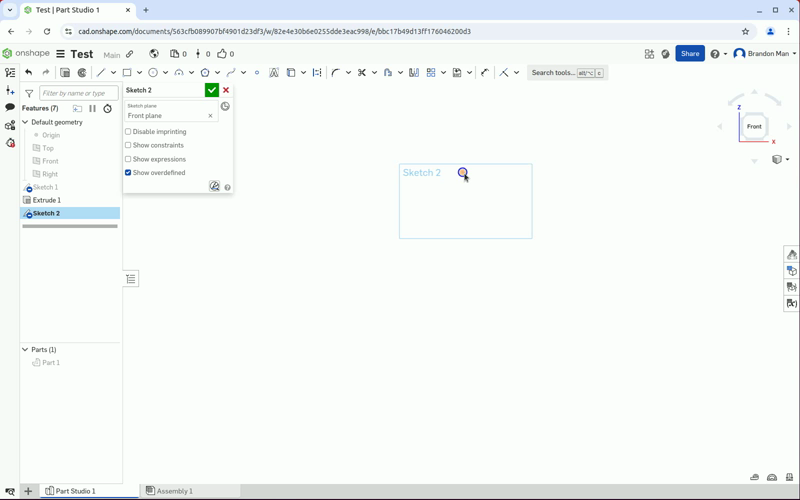
scroll(6)
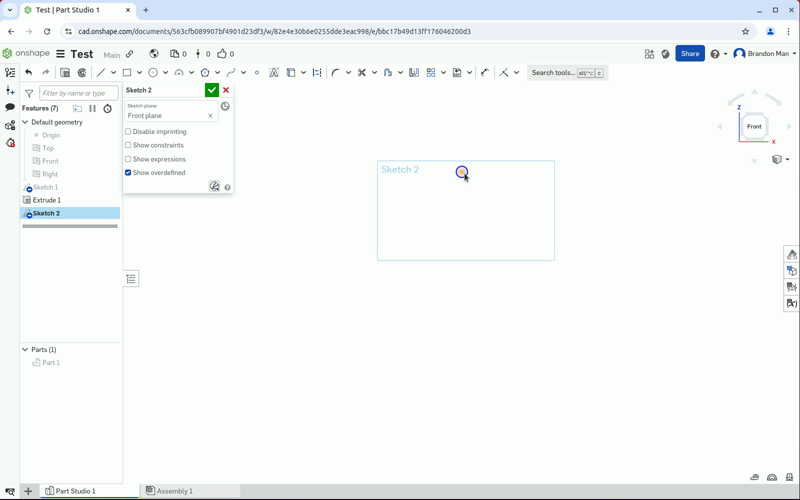
scroll(6)
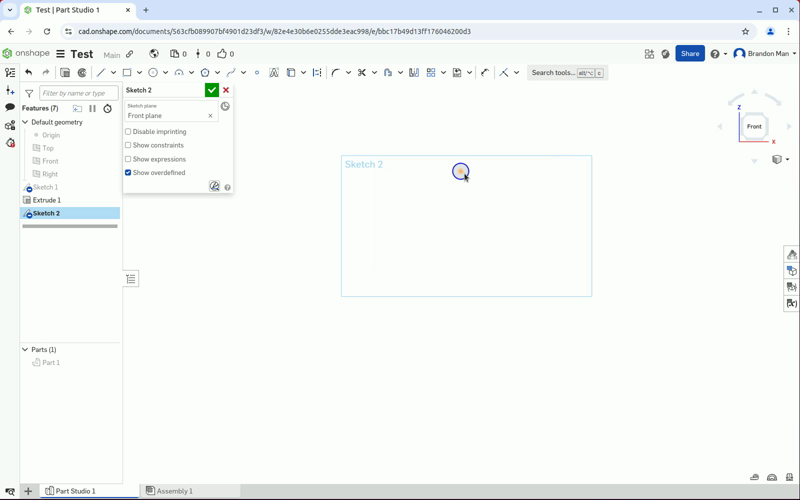
scroll(6)
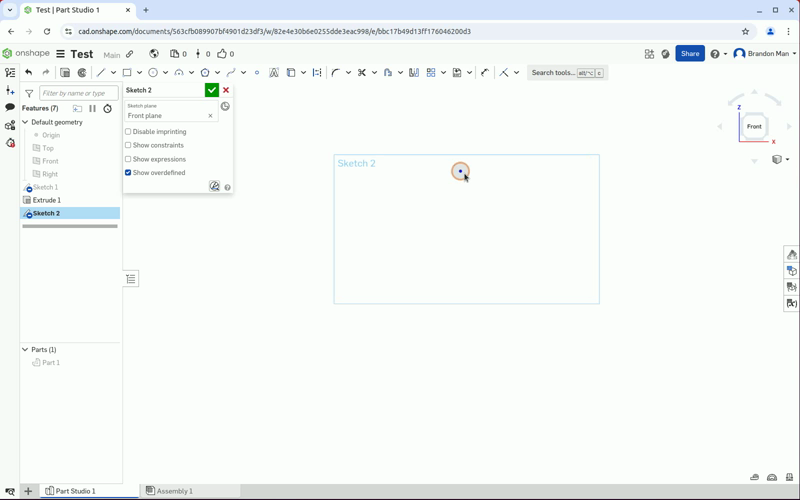
scroll(6)
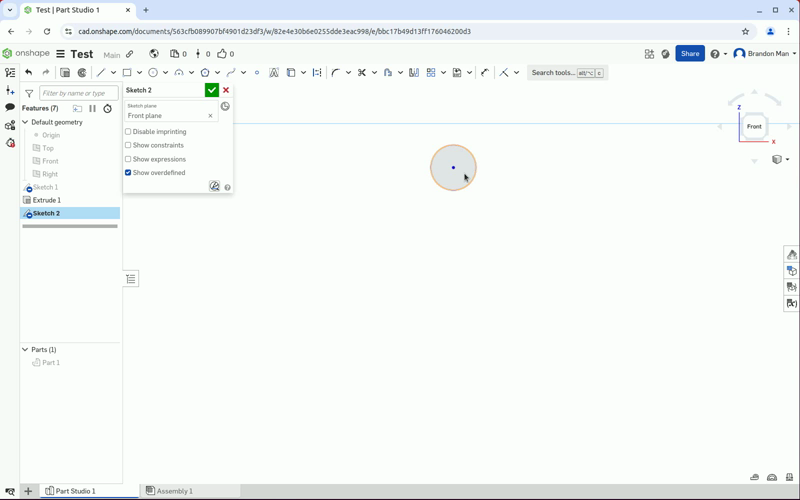
click(464, 173)
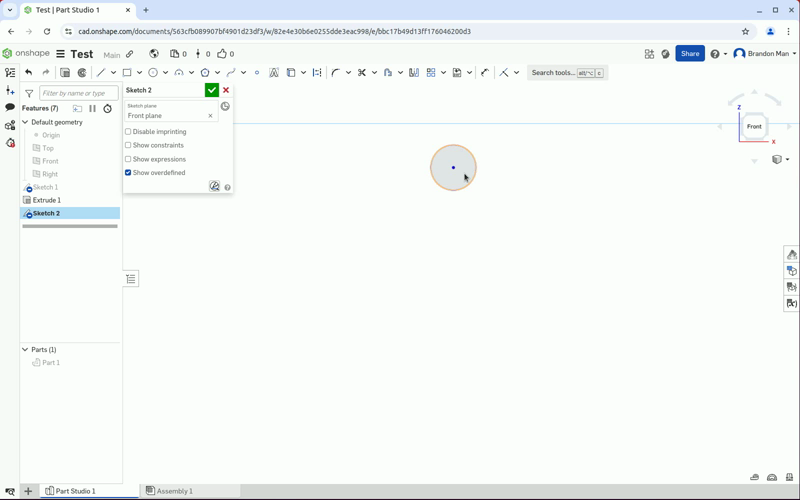
scroll(-6)
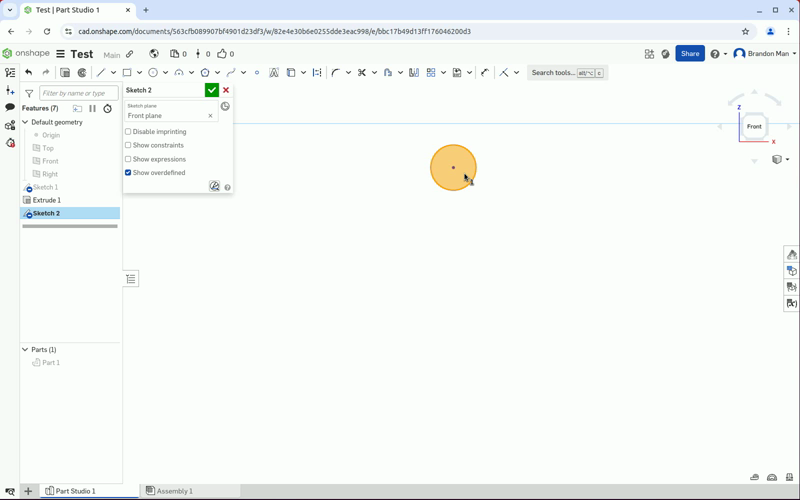
scroll(-6)
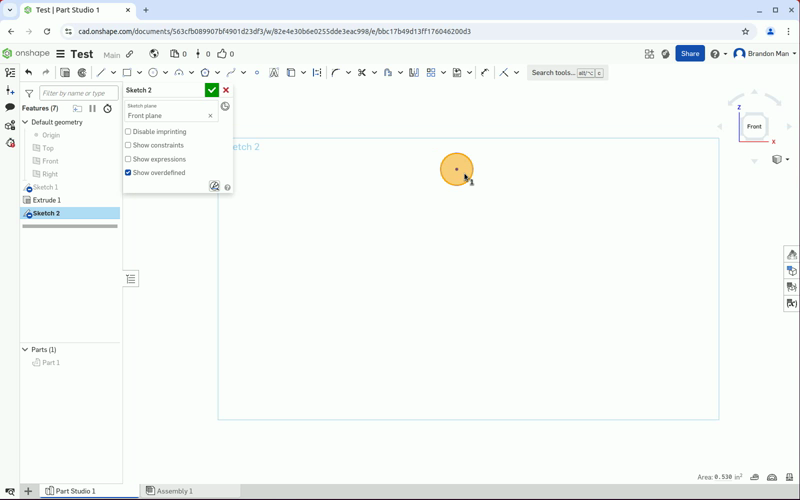
scroll(-6)
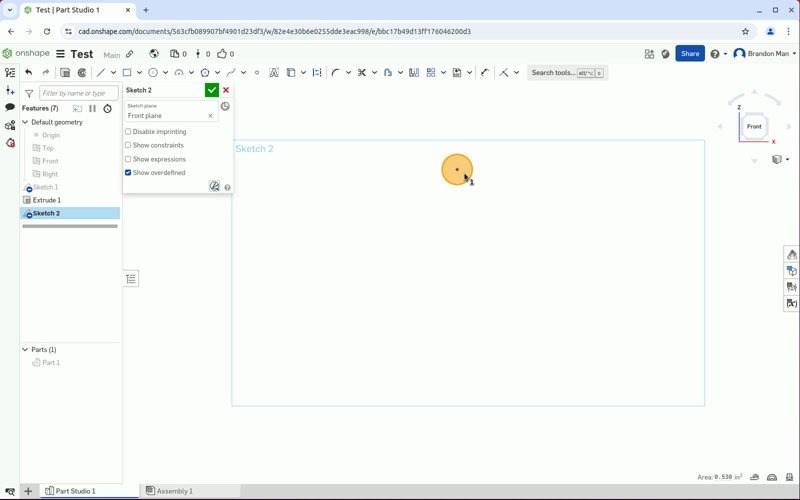
scroll(-6)
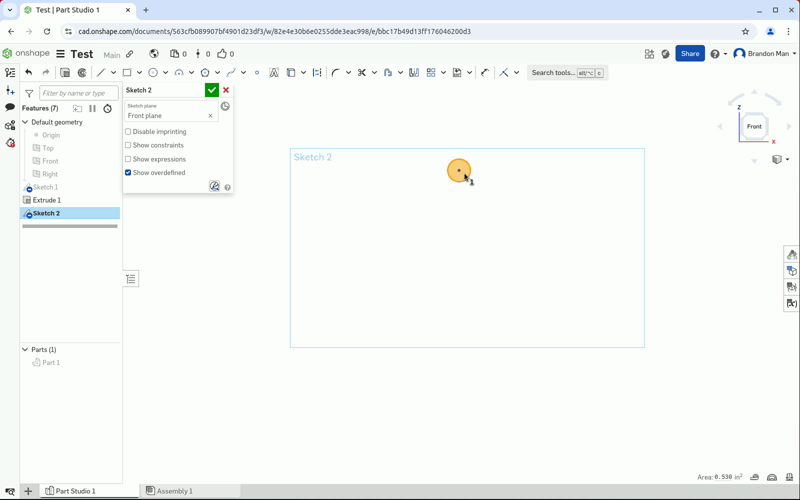
scroll(-6)
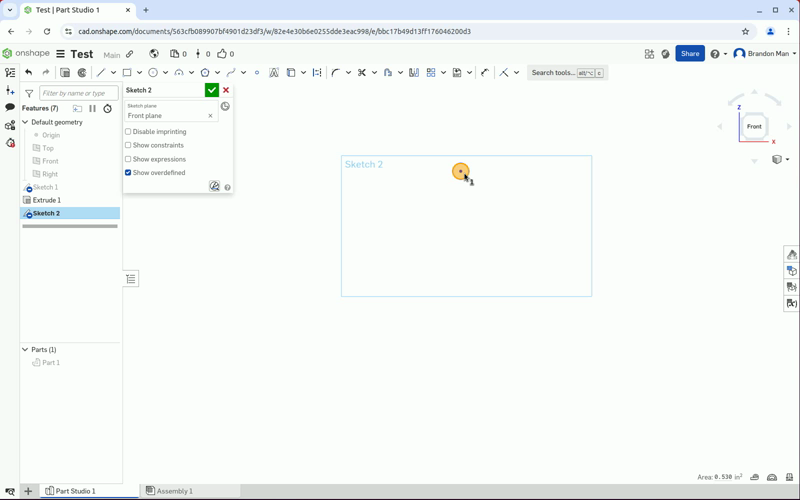
scroll(-6)
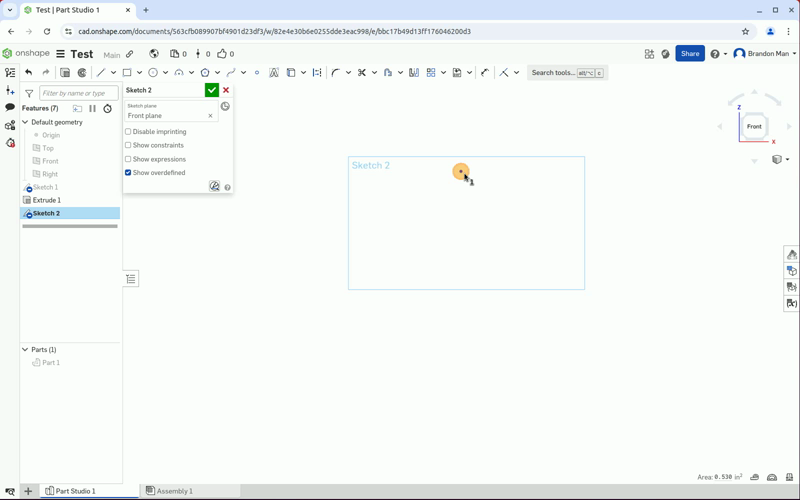
scroll(-6)
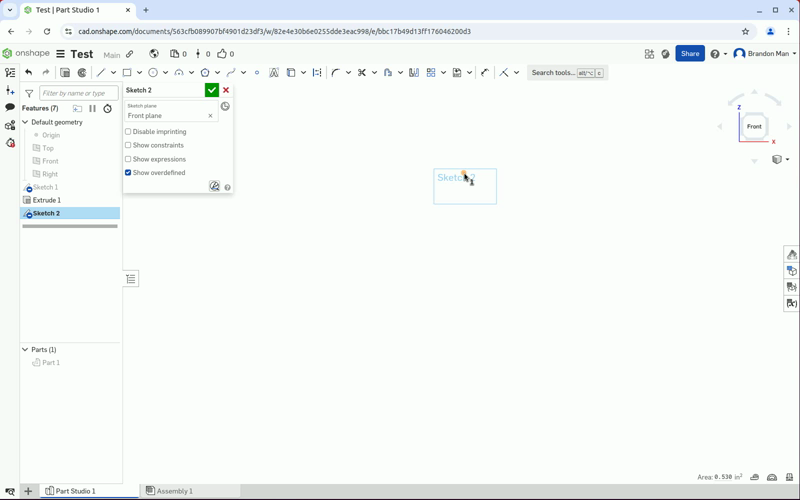
mouse_move(73, 352)
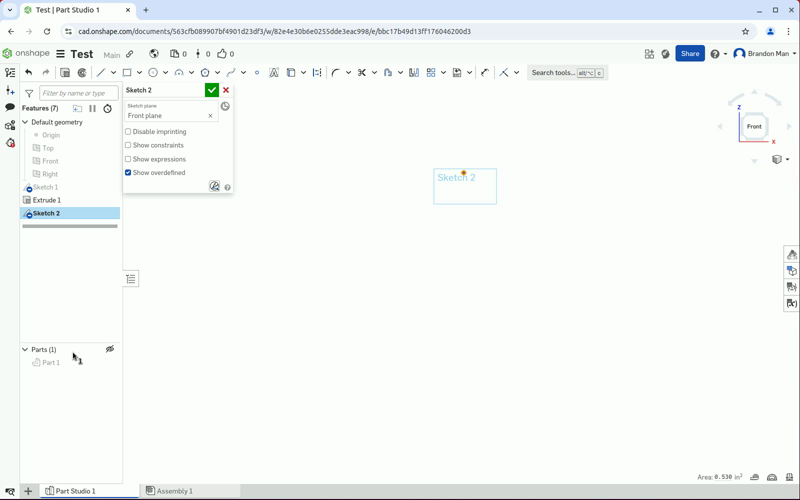
key(shift+y)
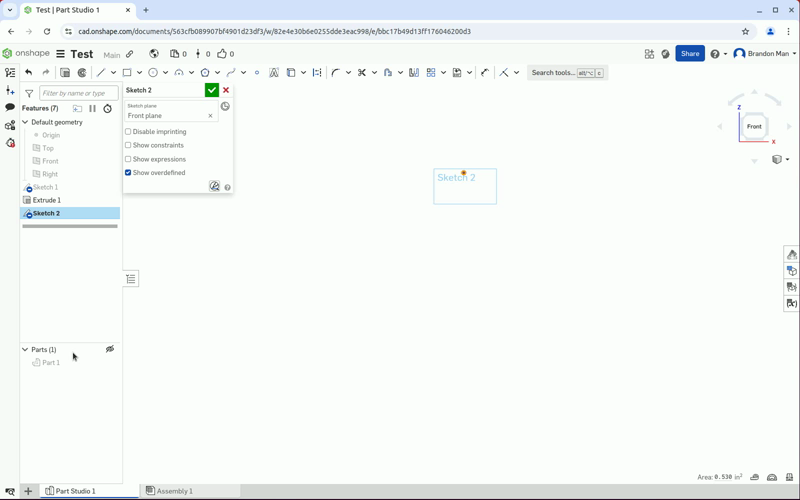
key(shift+e)
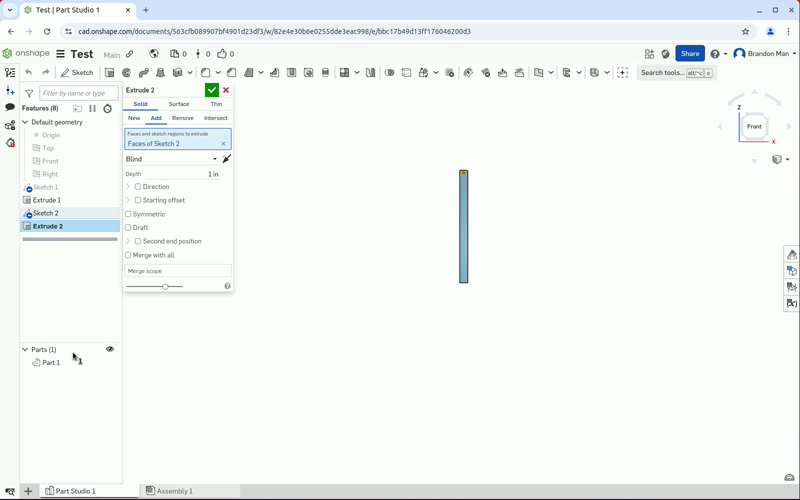
mouse_move(143, 106)
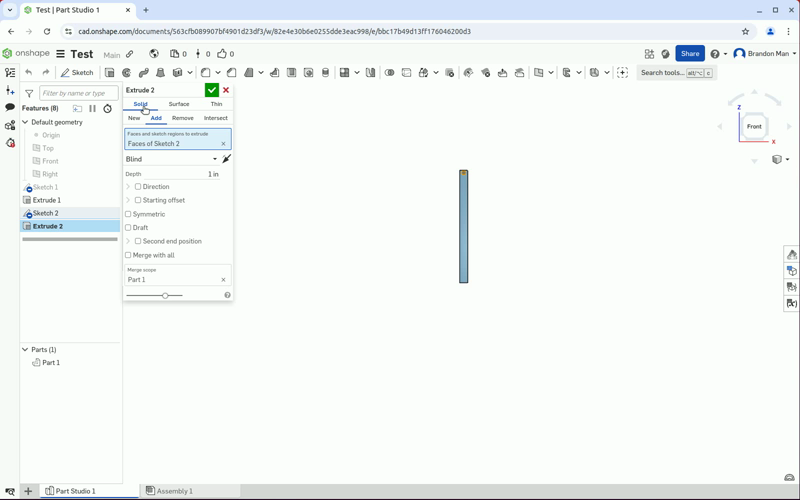
click(143, 106)
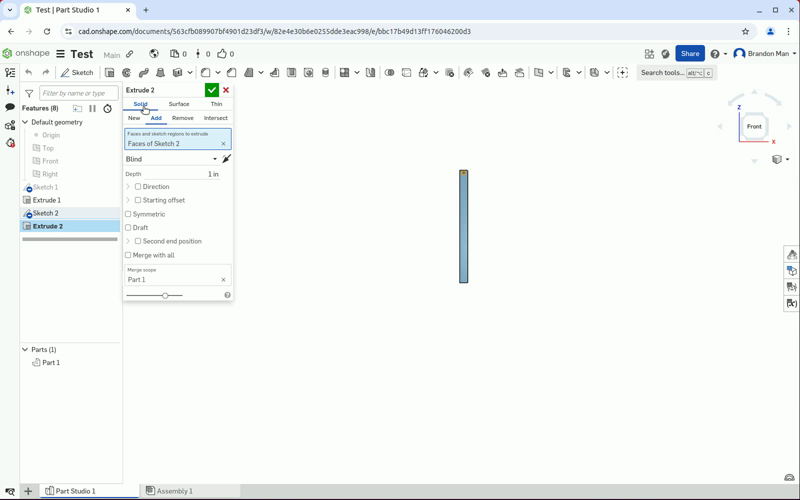
mouse_move(186, 120)
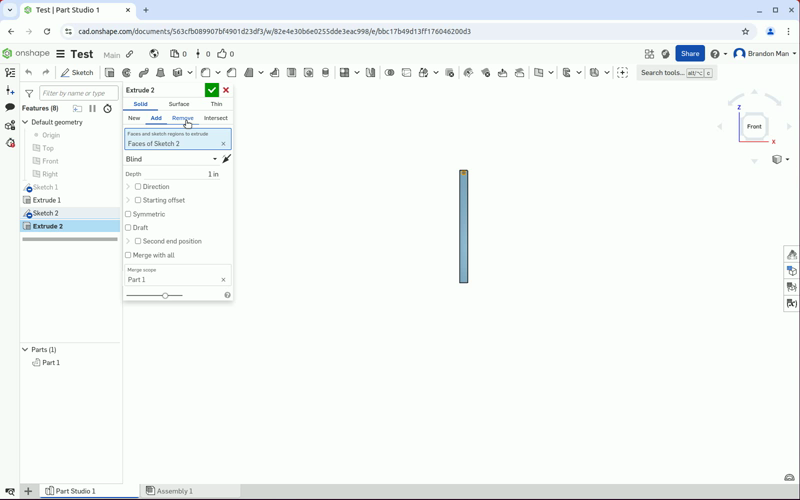
click(186, 120)
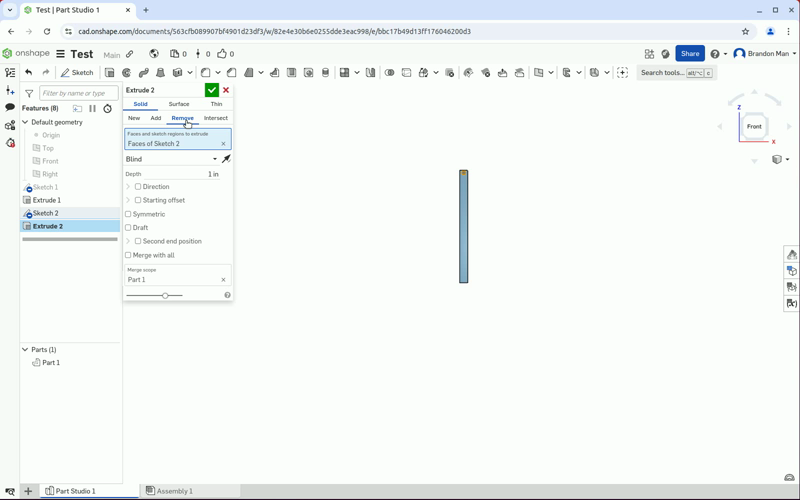
key(tab, 4)
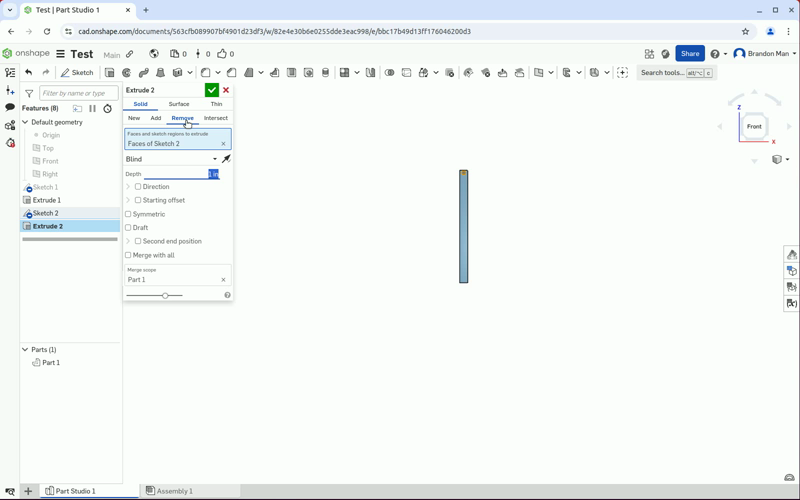
text(0.241)
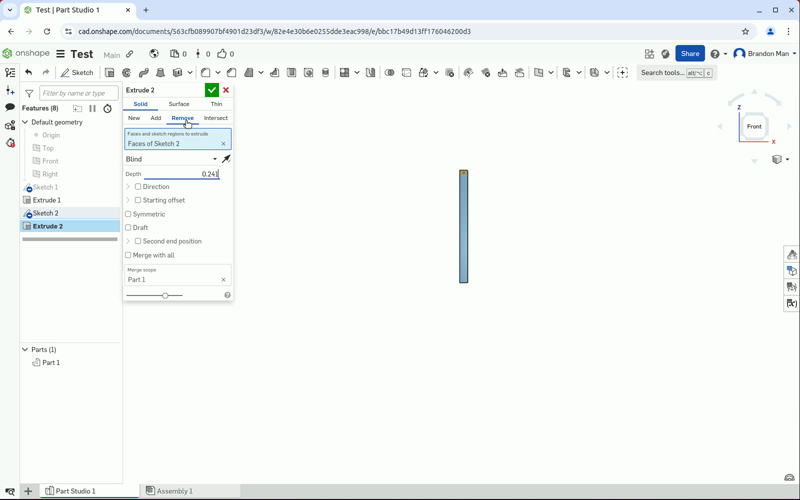
key(tab, 6)
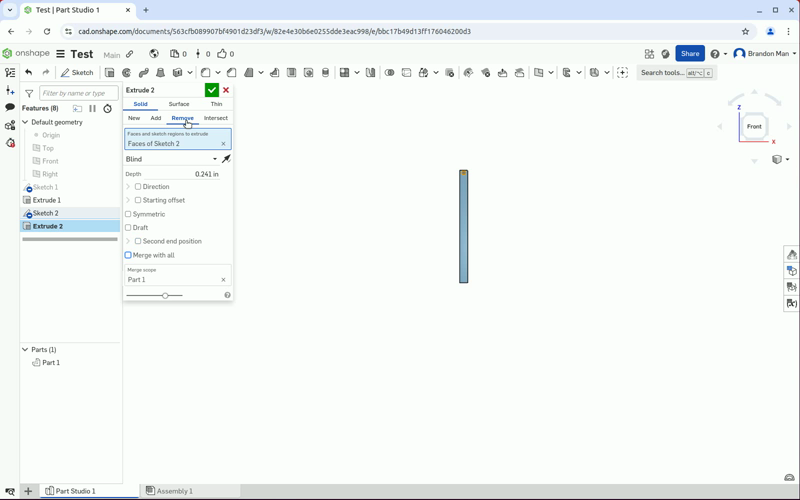
key(space)
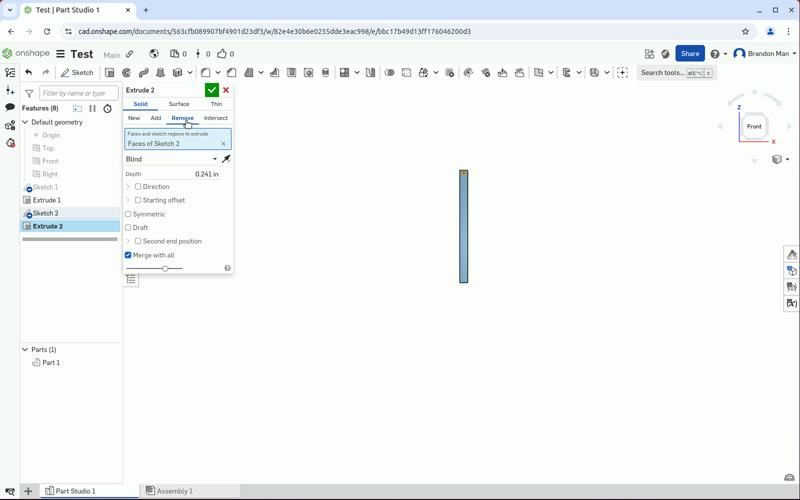
key(enter)
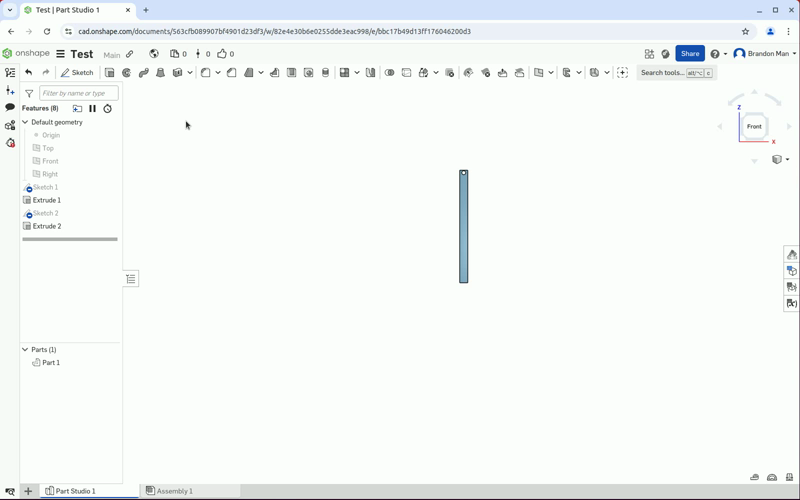
key(shift+h)
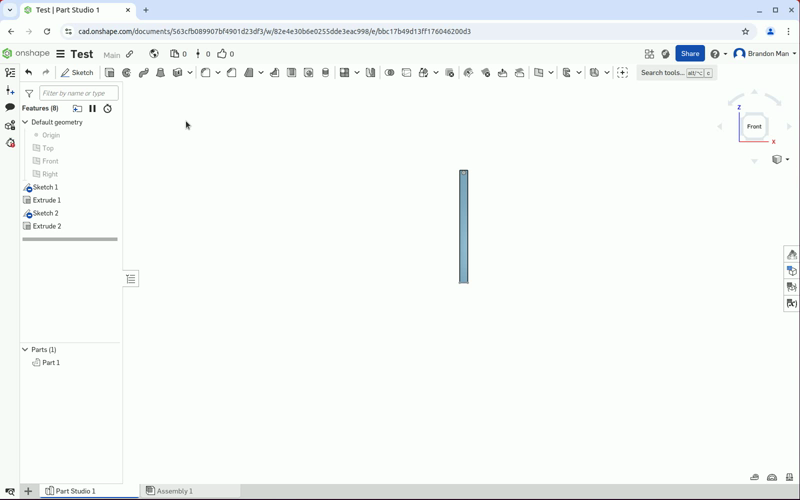
key(shift+h)
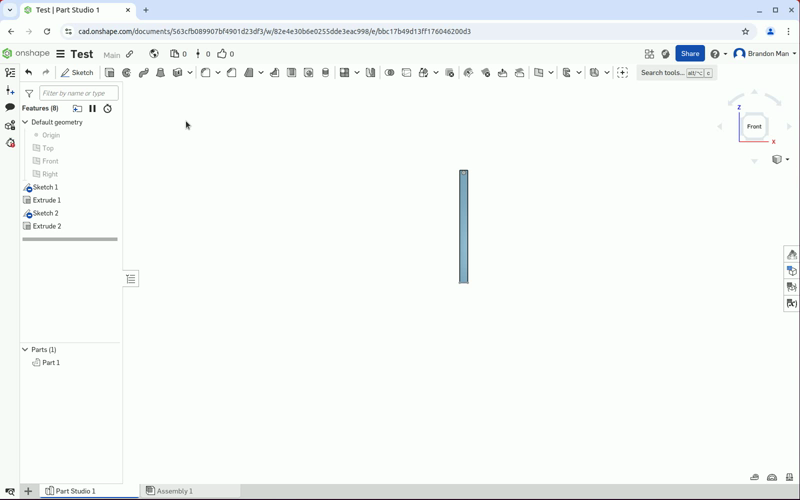
key(shift+7)
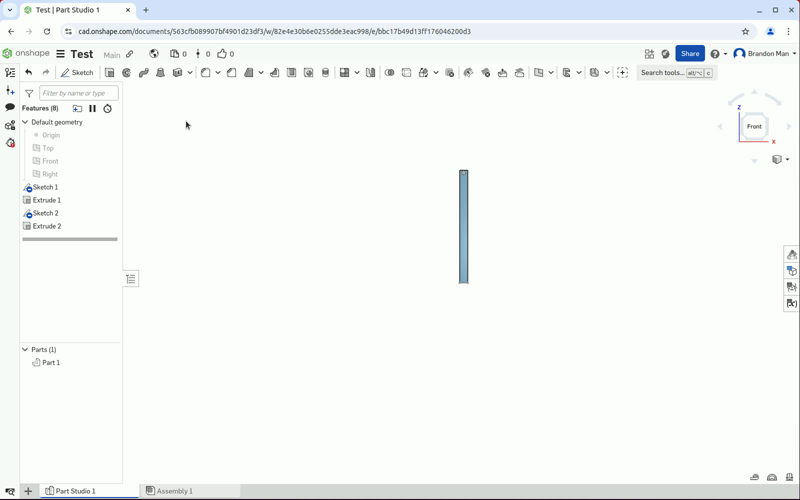
key(left, 2)
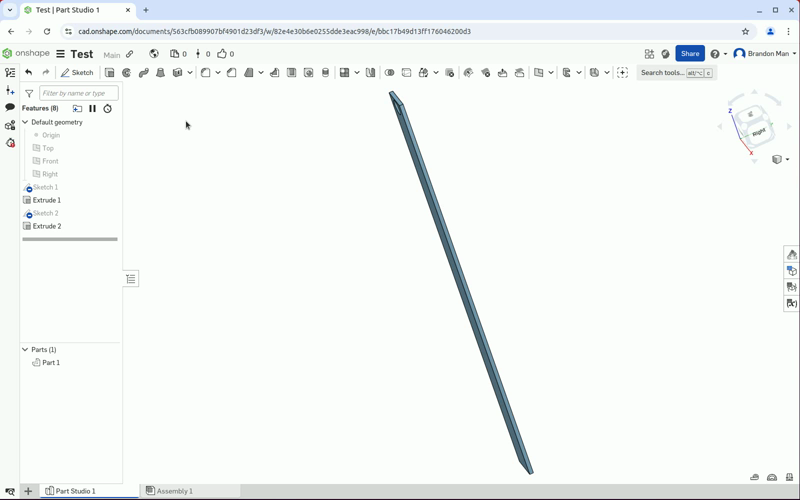
key(down, 2)
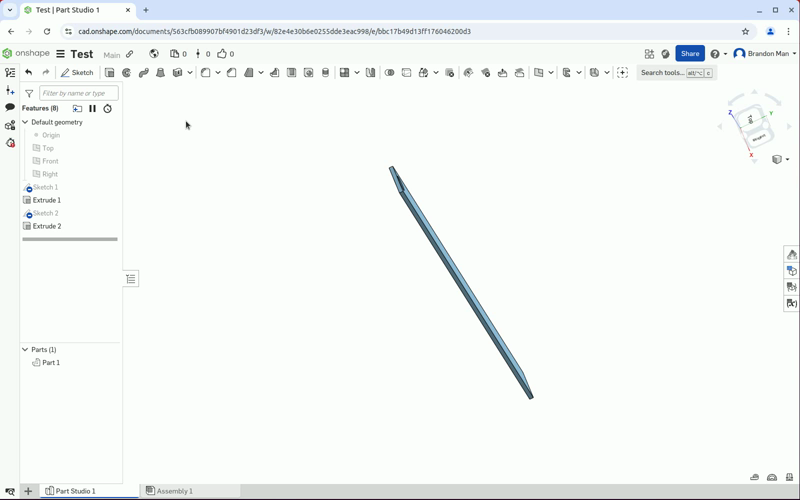
key(up, 2)
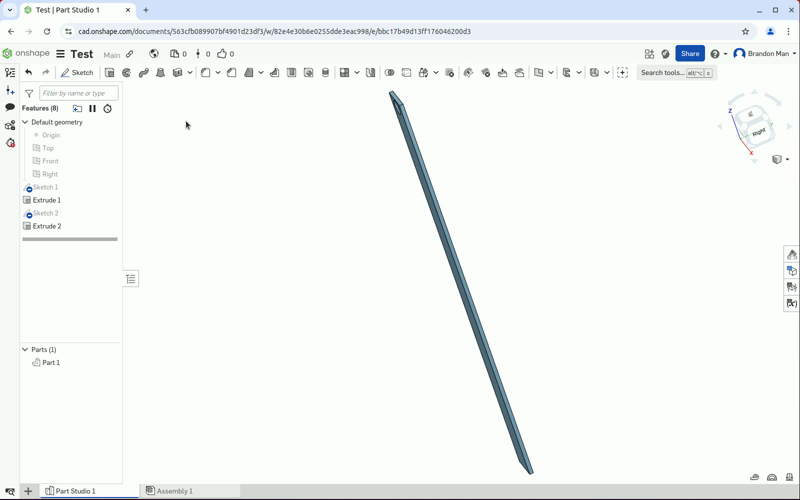
key(right, 2)
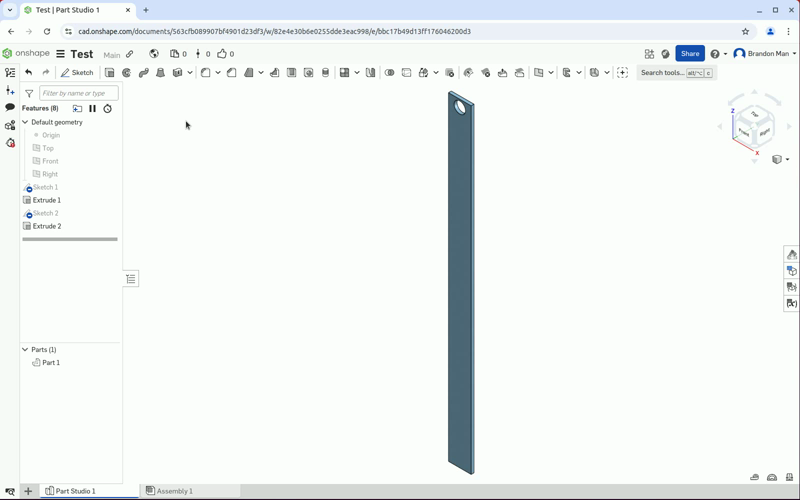
mouse_move(73, 189)
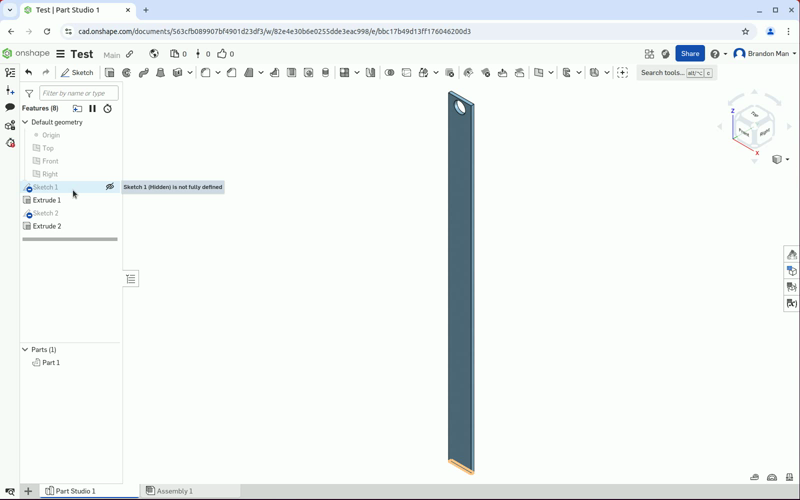
click(73, 189)